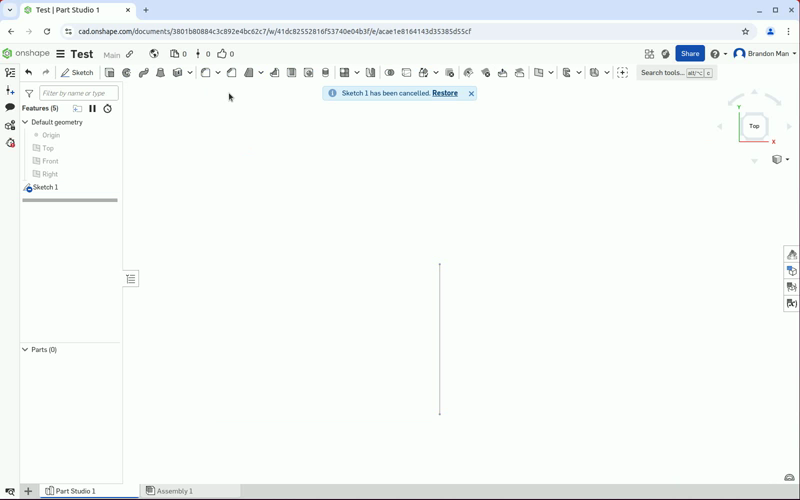
key(shift+h)
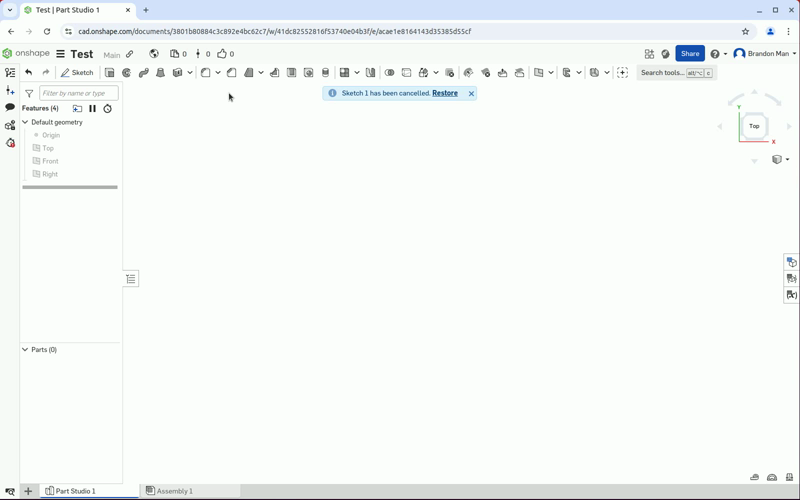
mouse_move(73, 352)
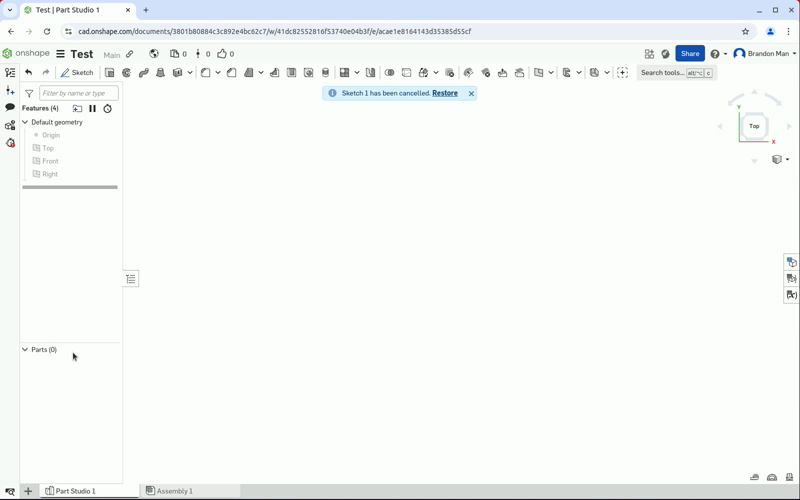
key(y)
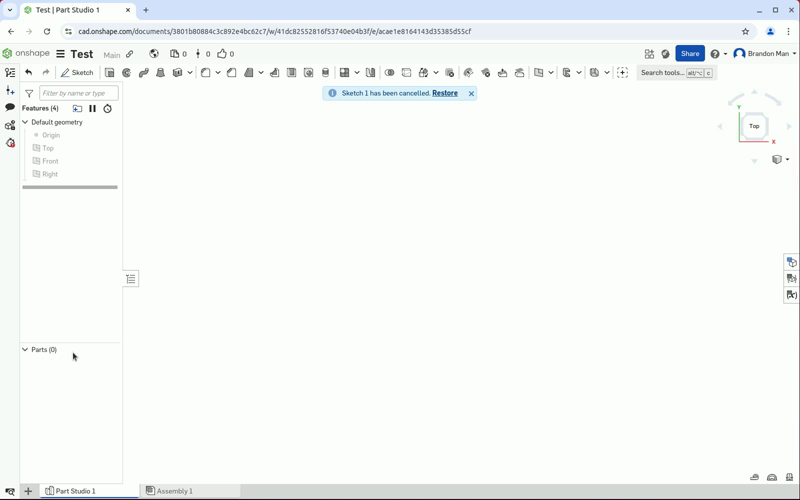
key(shift+p)
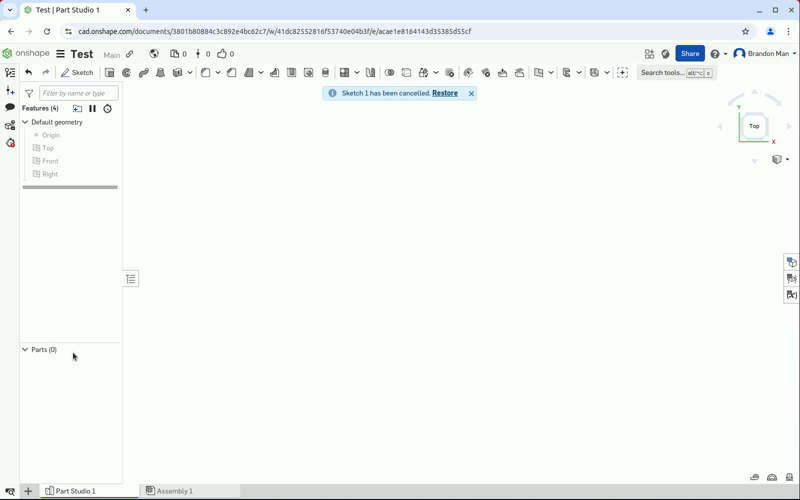
key(space)
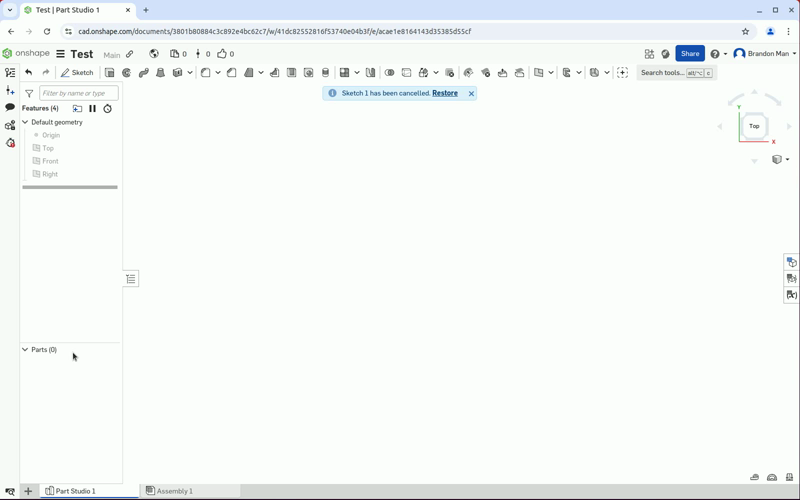
key_down(shift)
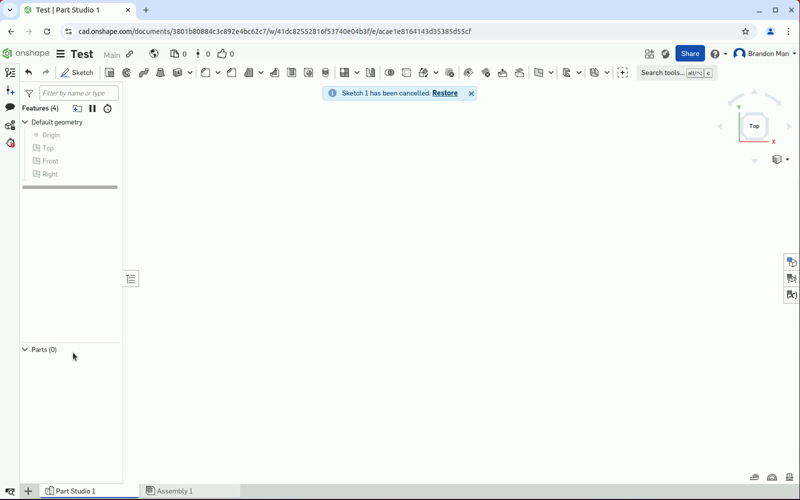
key(up)
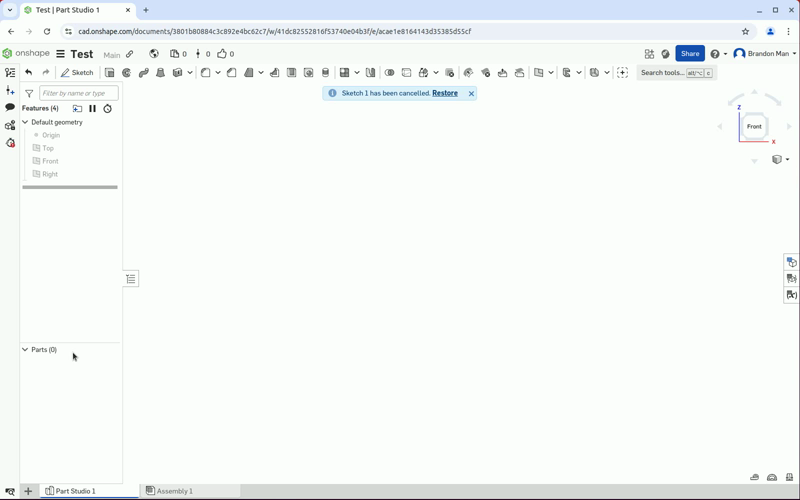
key_up(shift)
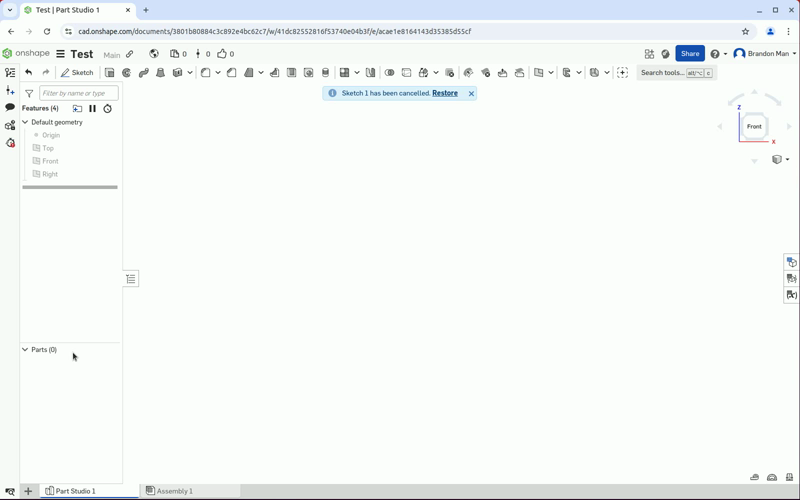
key(space)
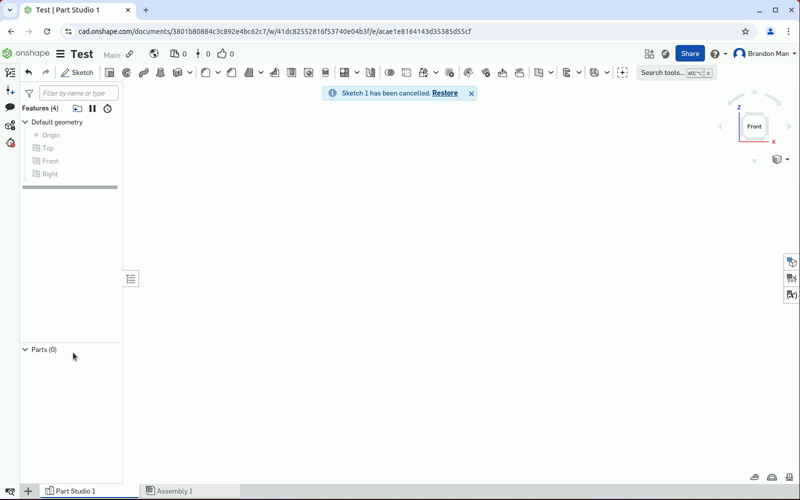
key_down(shift)
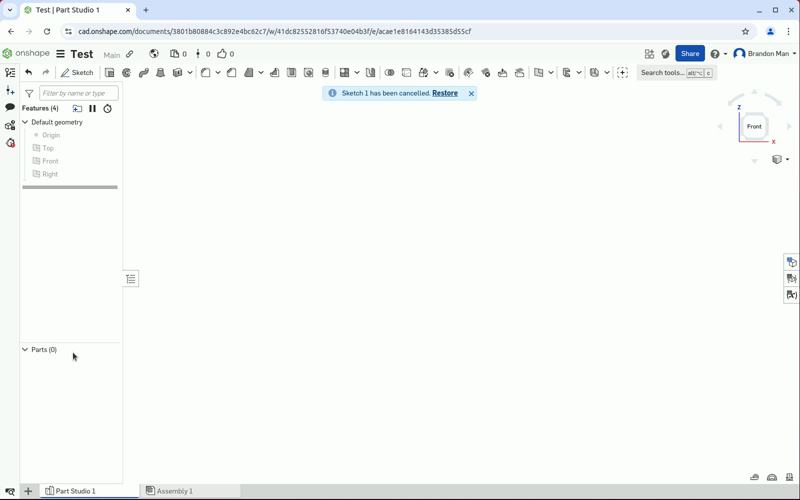
key(left)
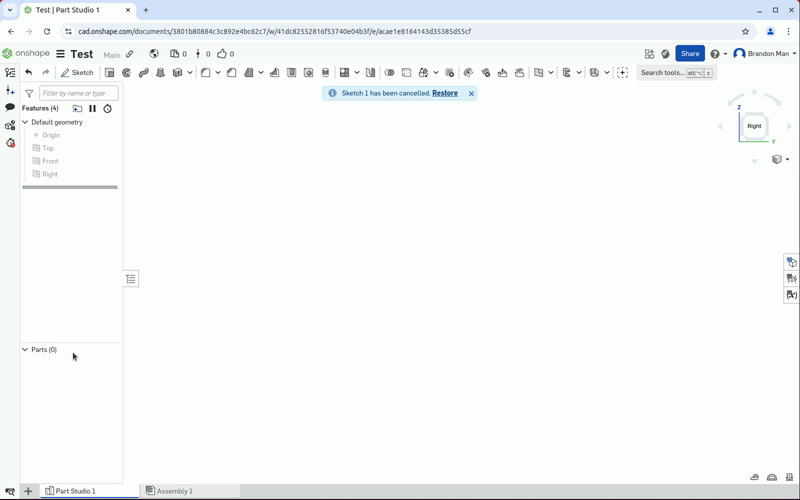
key_up(shift)
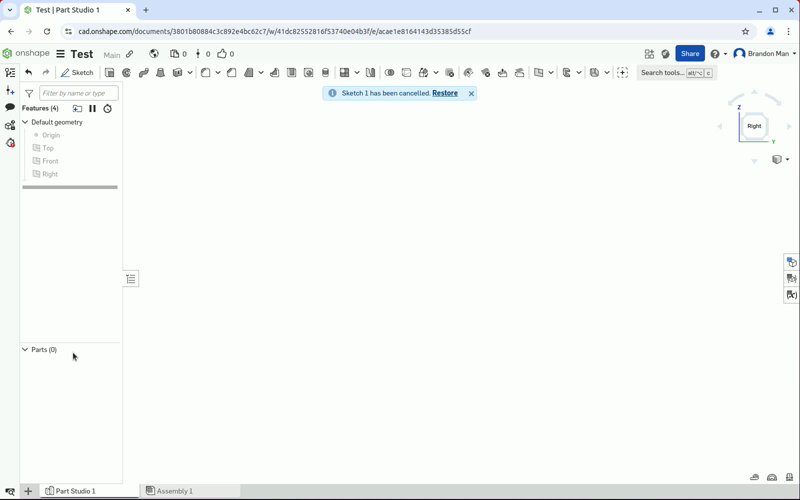
mouse_move(73, 352)
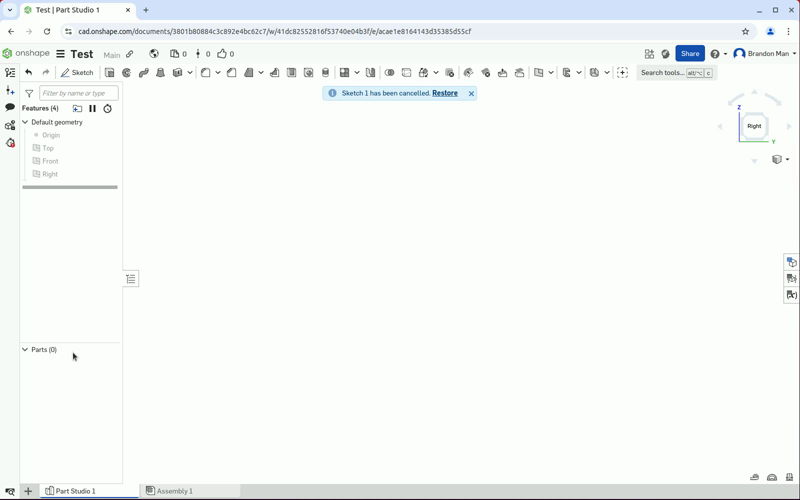
key(shift+y)
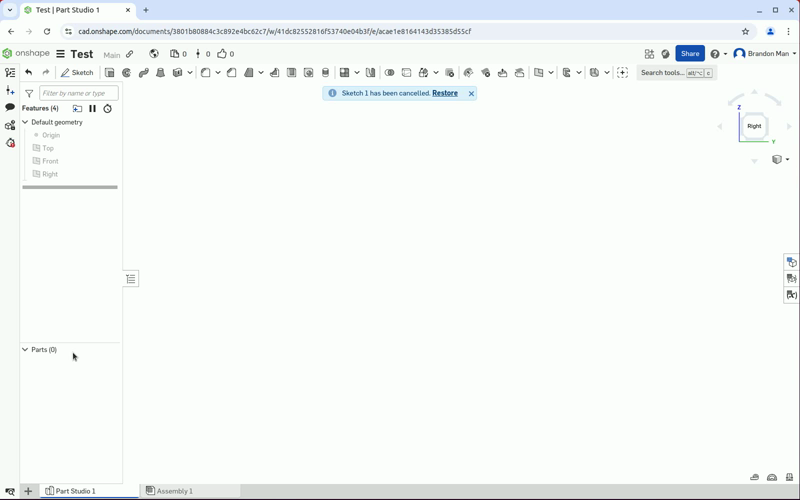
key(shift+s)
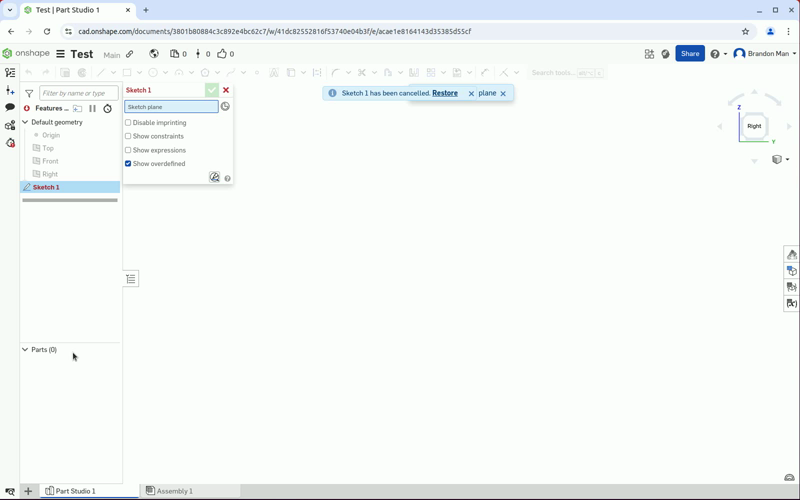
mouse_move(73, 176)
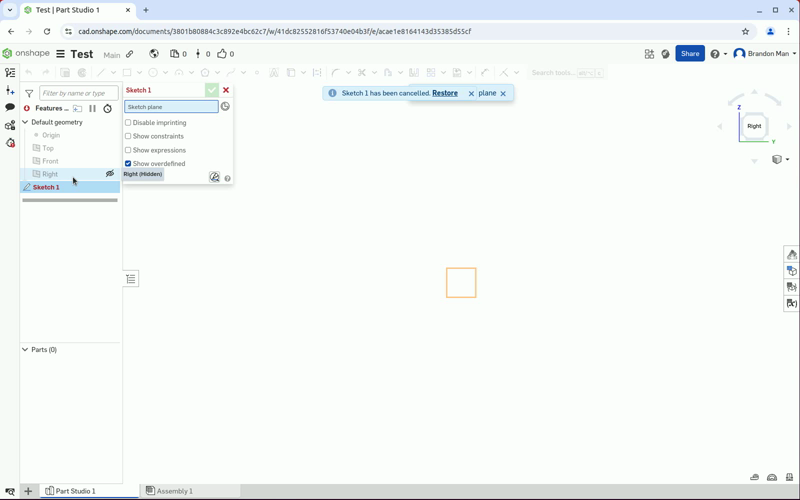
click(73, 176)
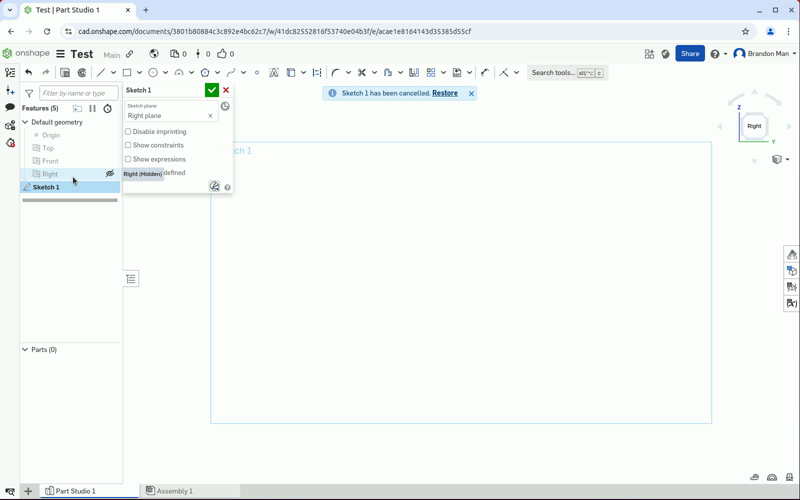
mouse_move(73, 352)
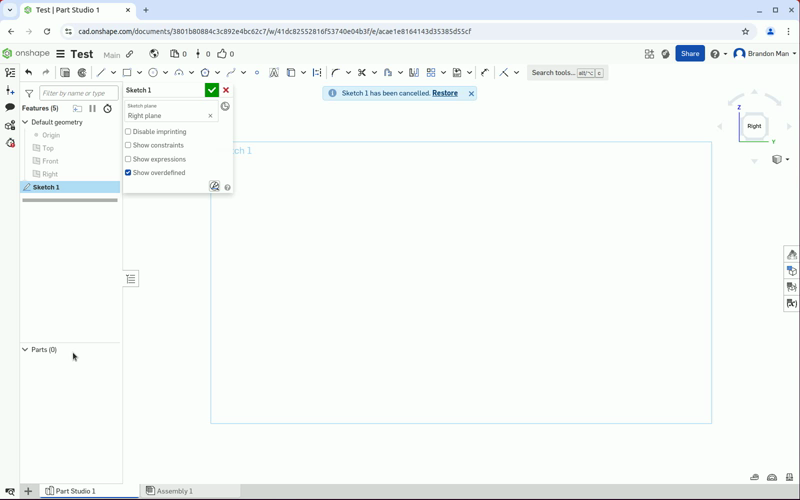
key(y)
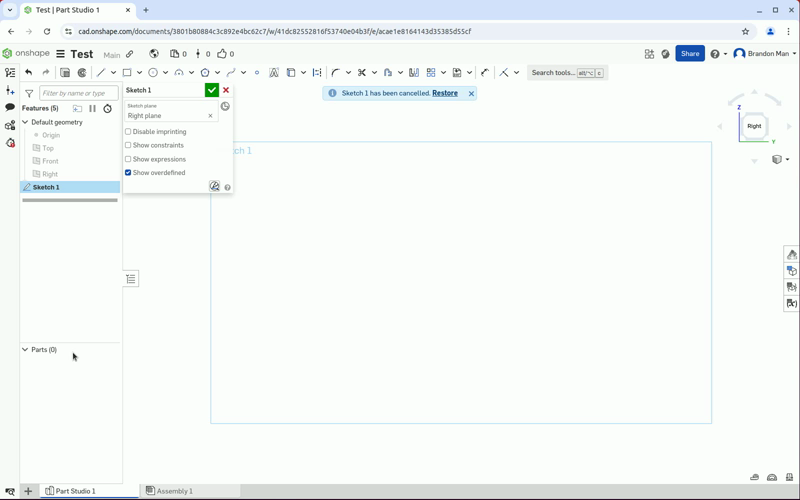
key(c)
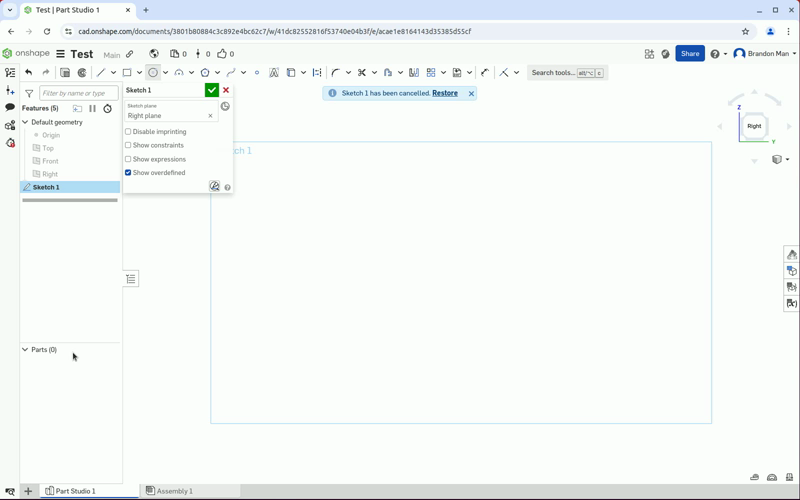
key_down(shift)
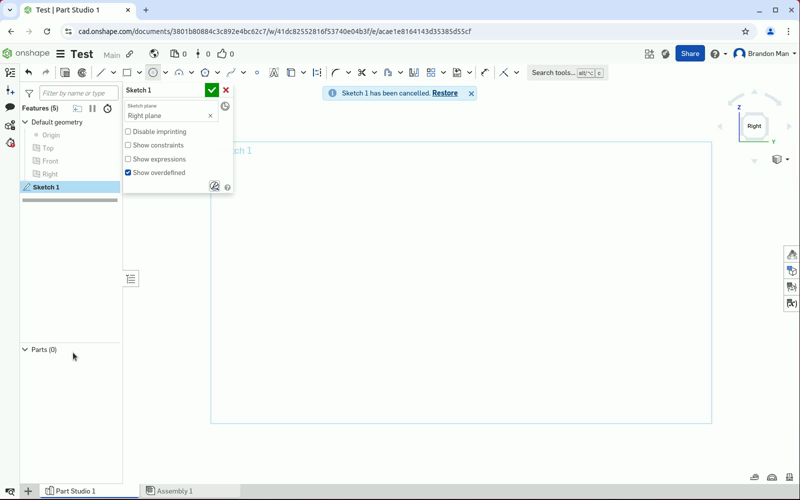
mouse_move(460, 282)
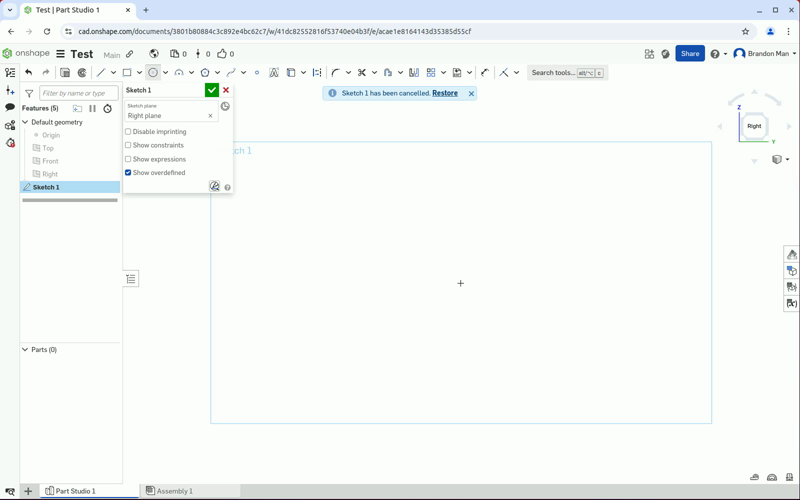
click(460, 282)
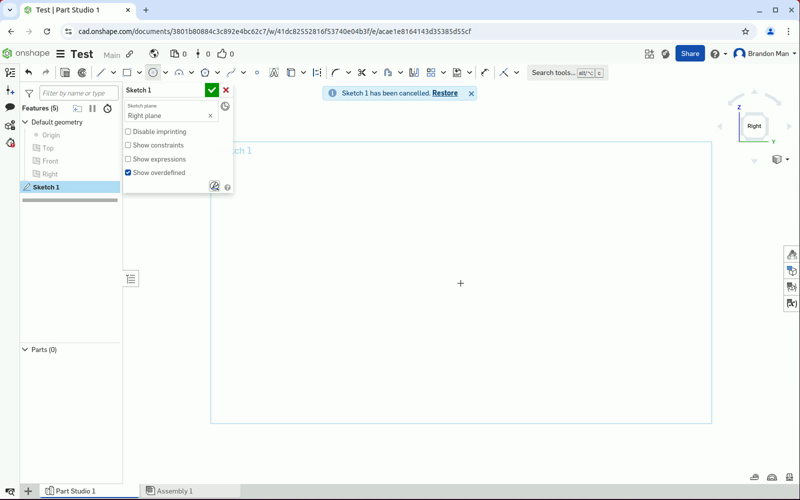
key_up(shift)
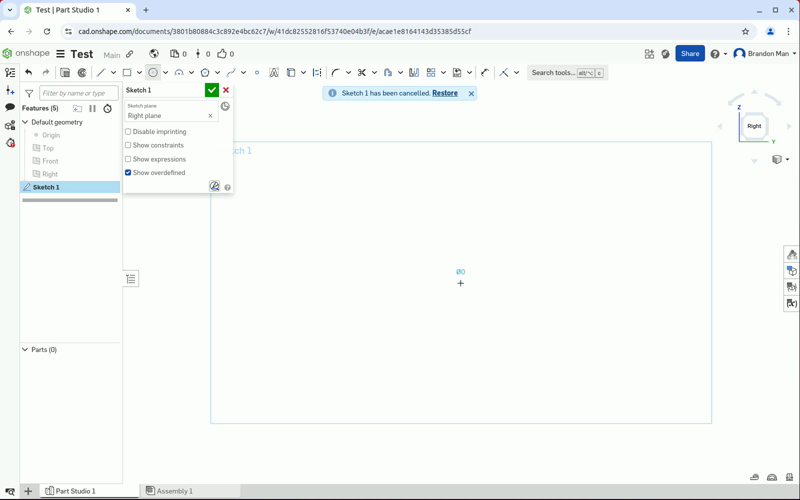
mouse_move(474, 282)
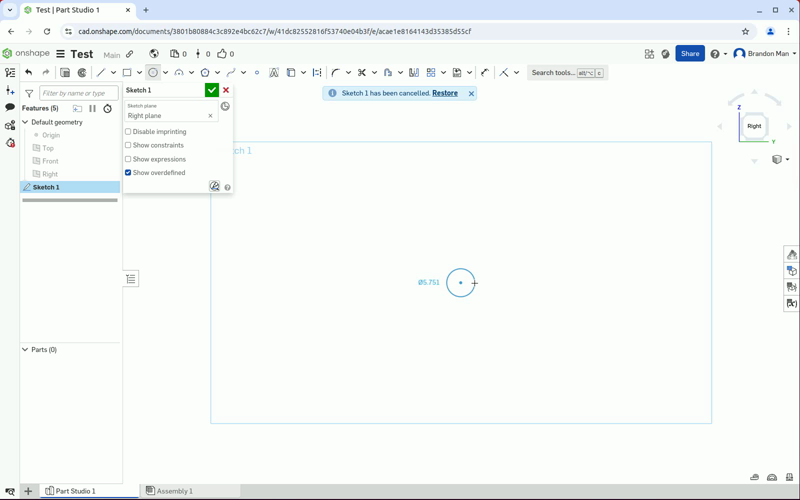
click(474, 282)
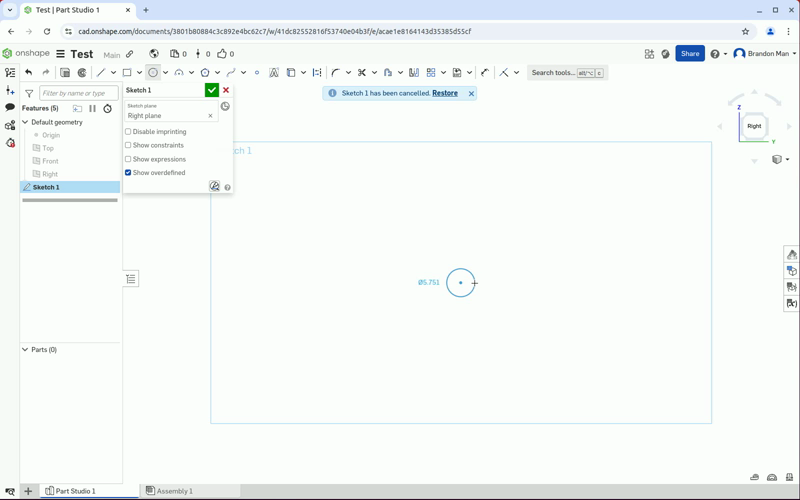
key(esc)
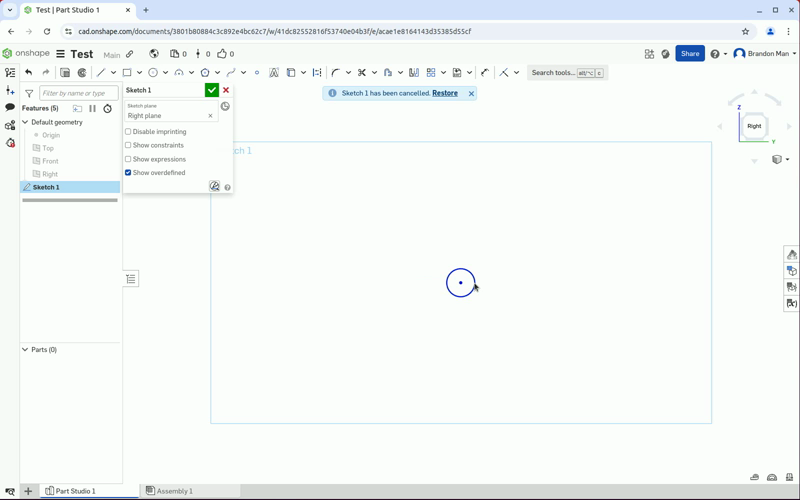
mouse_move(452, 276)
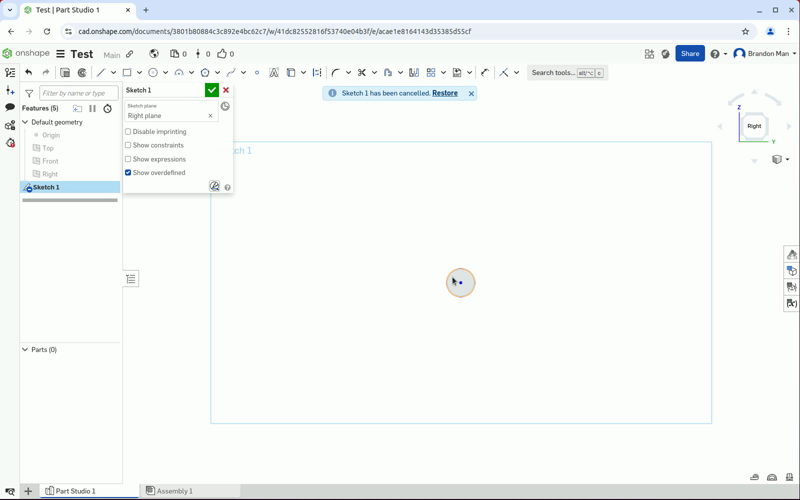
scroll(6)
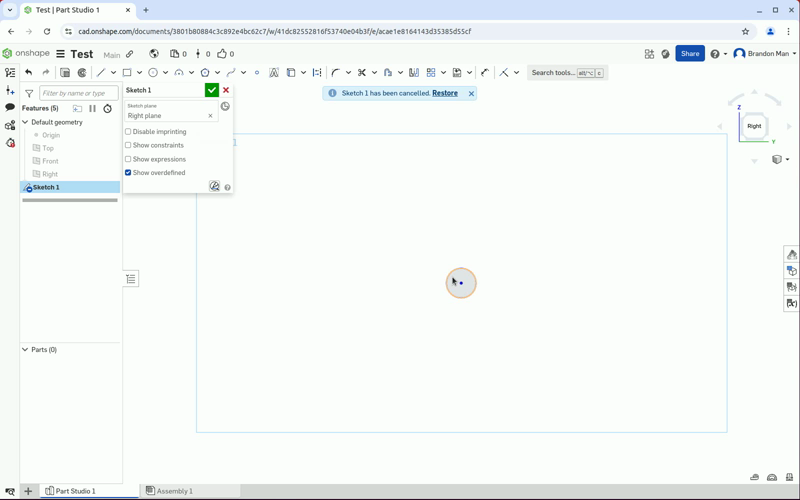
scroll(6)
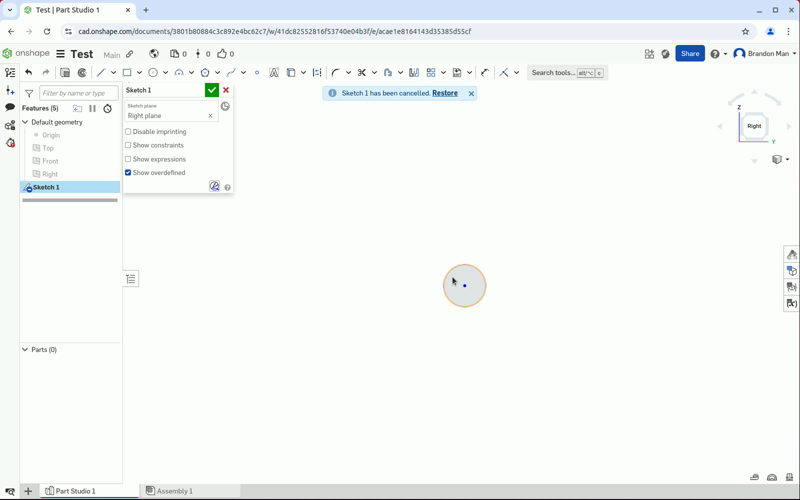
scroll(6)
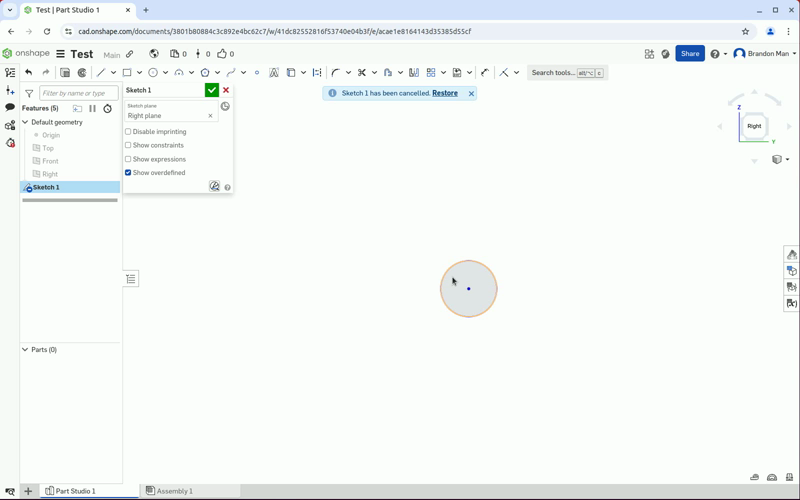
scroll(6)
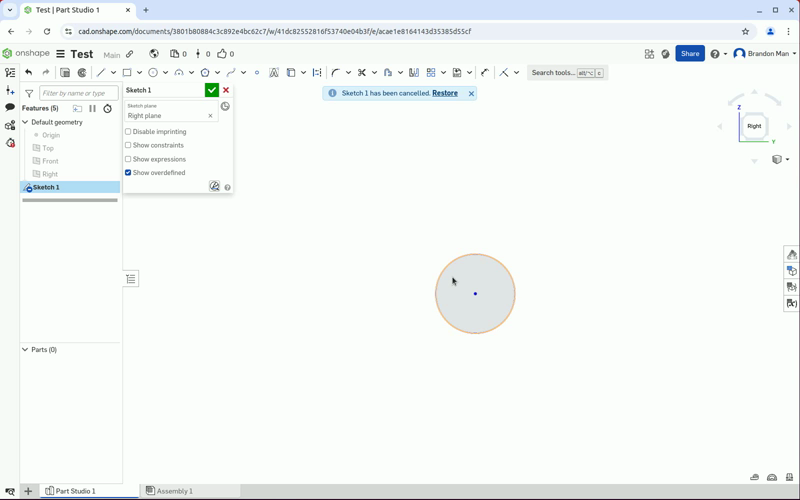
scroll(6)
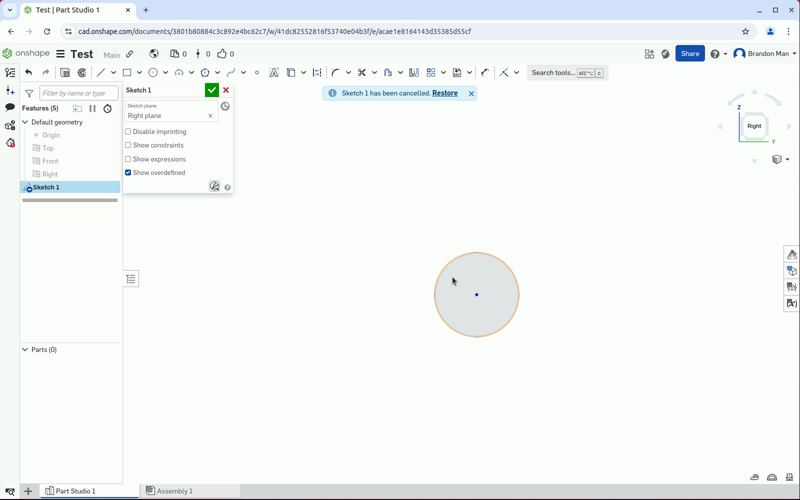
scroll(6)
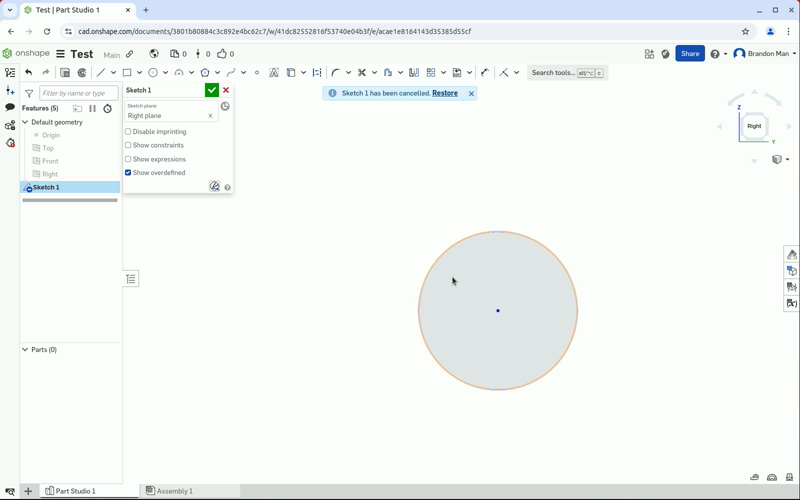
scroll(6)
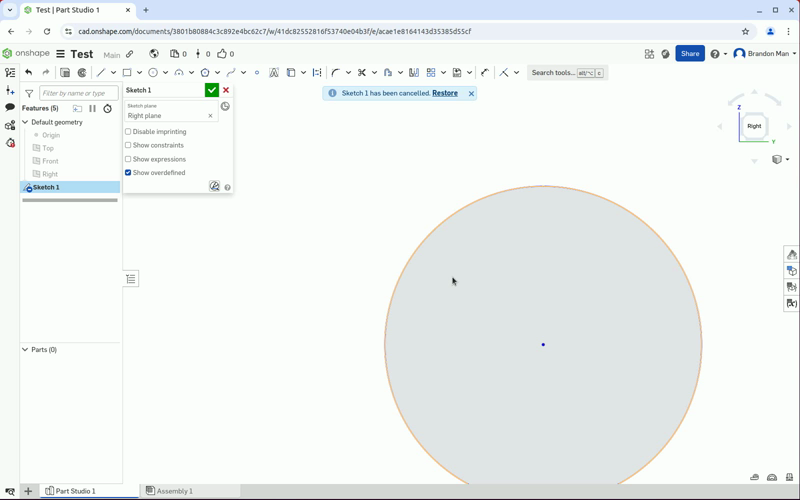
click(452, 276)
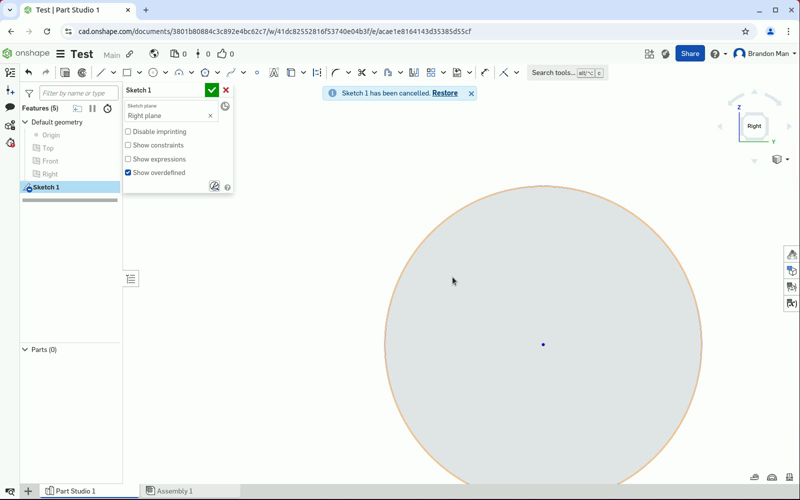
scroll(-6)
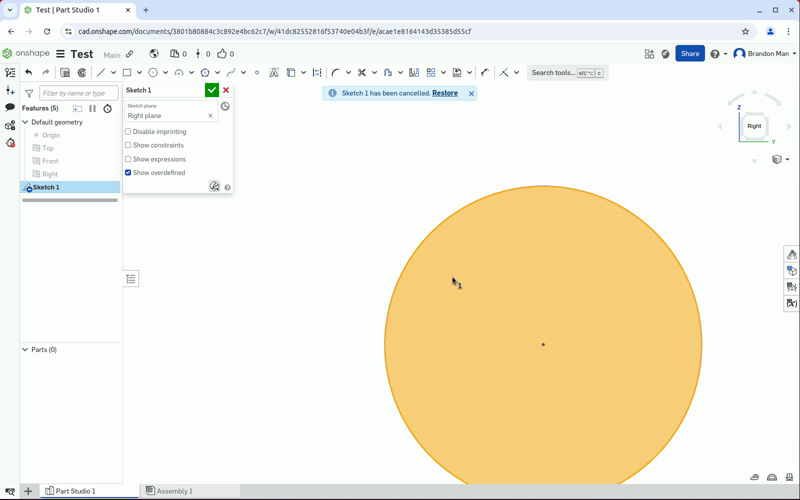
scroll(-6)
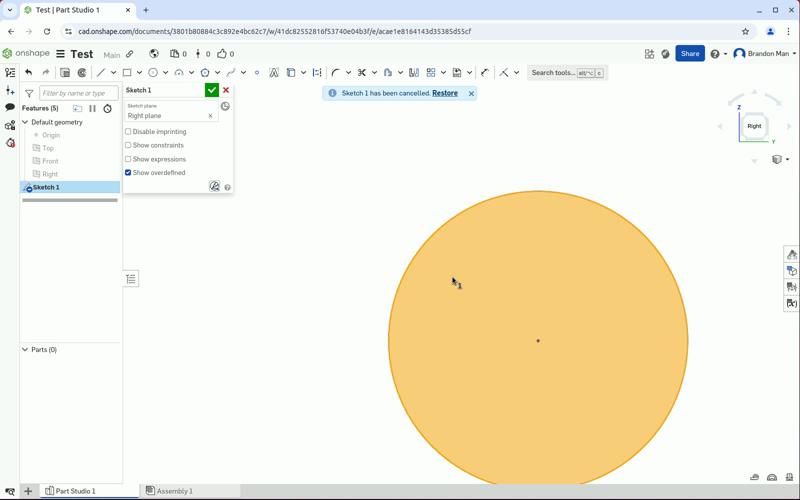
scroll(-6)
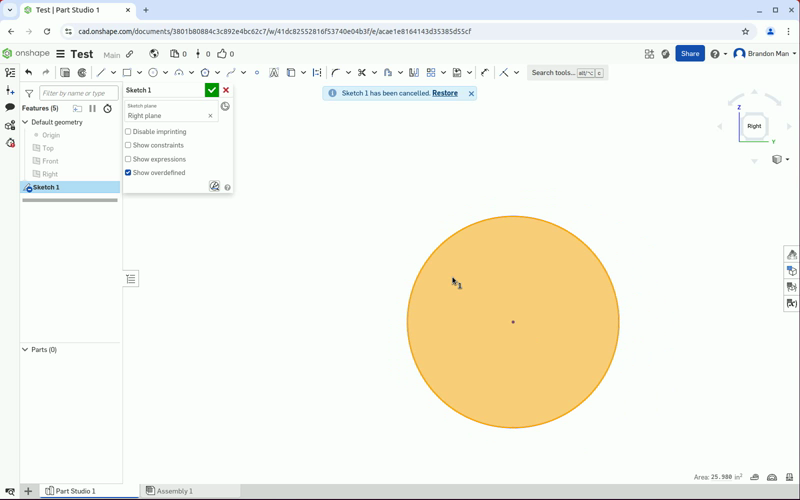
scroll(-6)
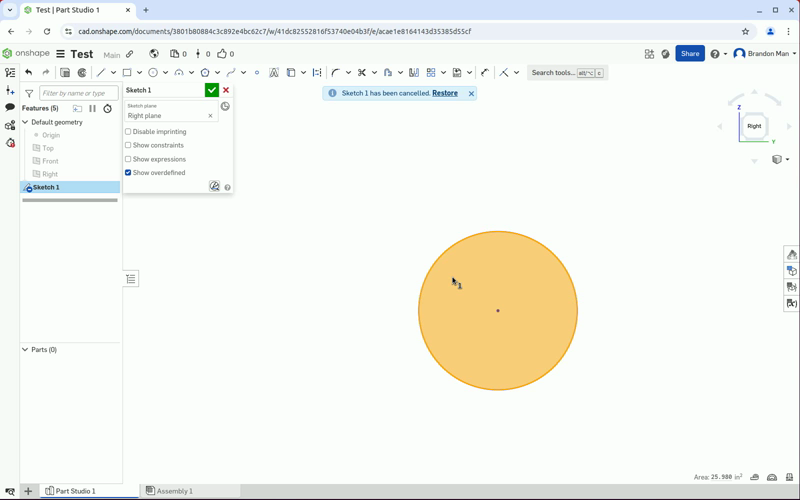
scroll(-6)
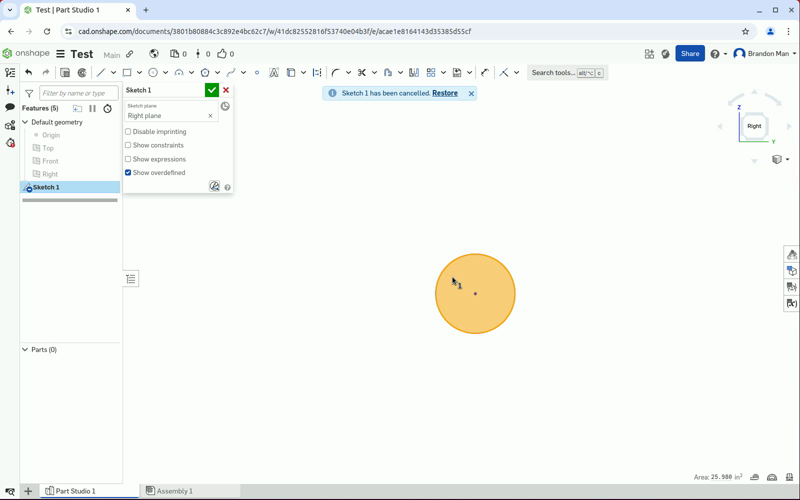
scroll(-6)
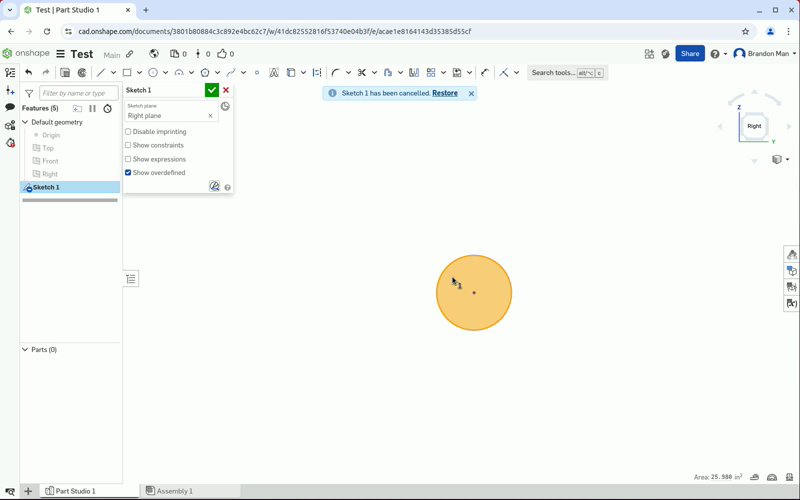
scroll(-6)
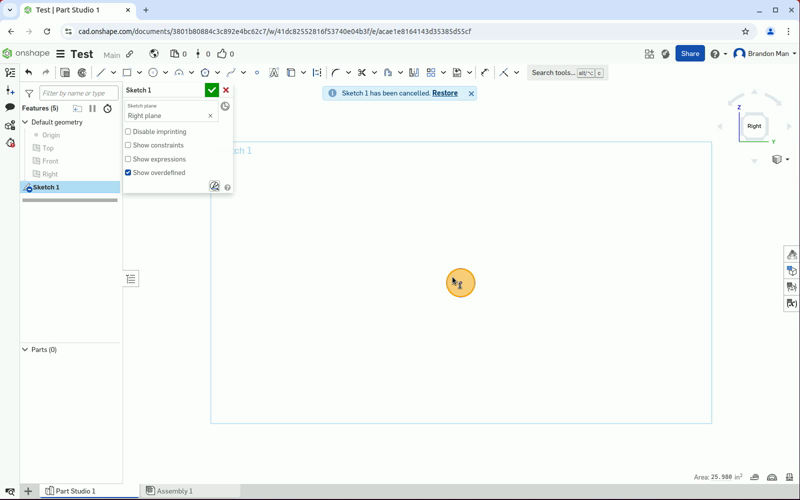
mouse_move(73, 352)
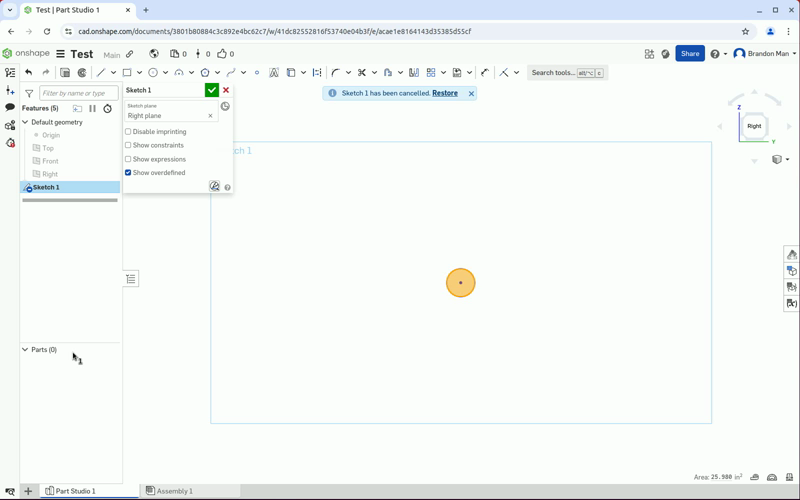
key(shift+y)
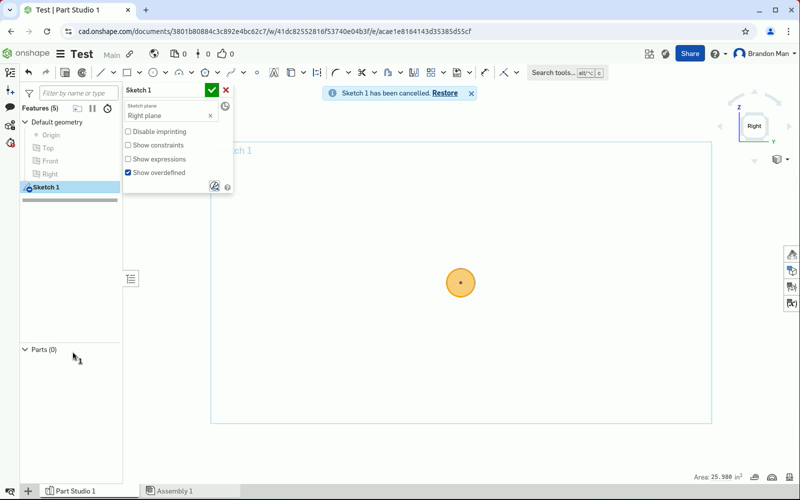
key(shift+e)
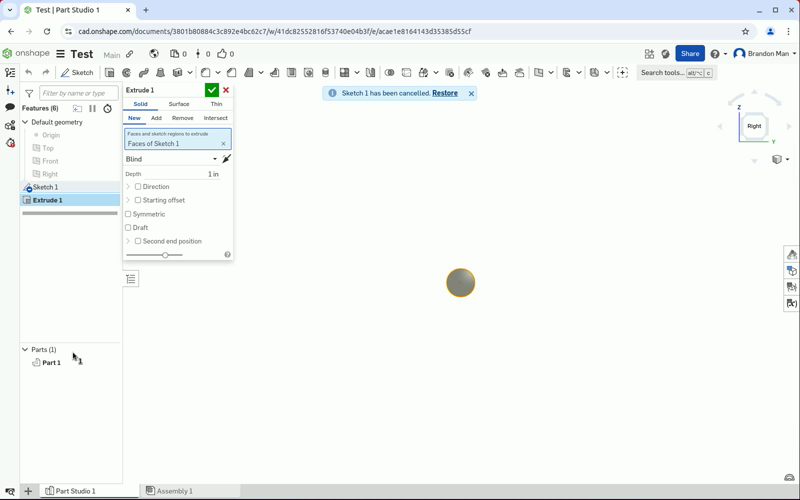
mouse_move(143, 106)
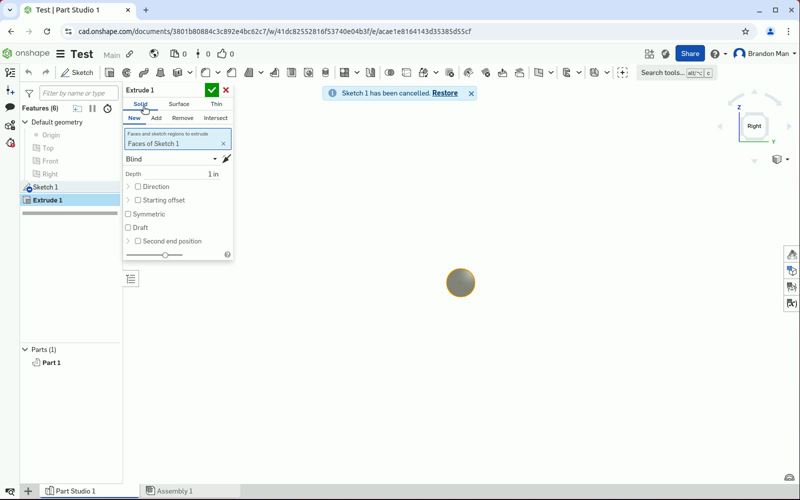
click(143, 106)
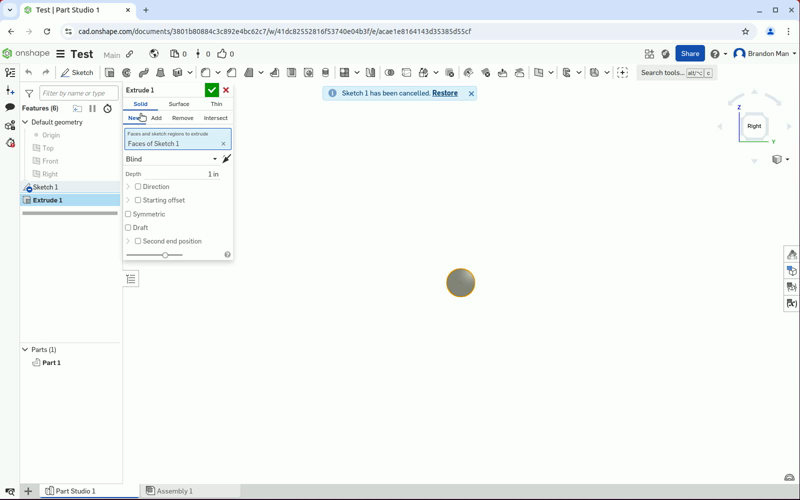
mouse_move(137, 120)
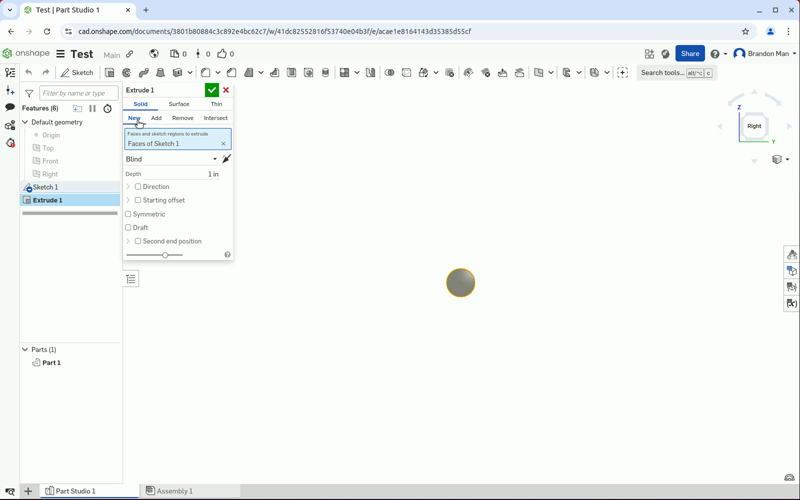
click(137, 120)
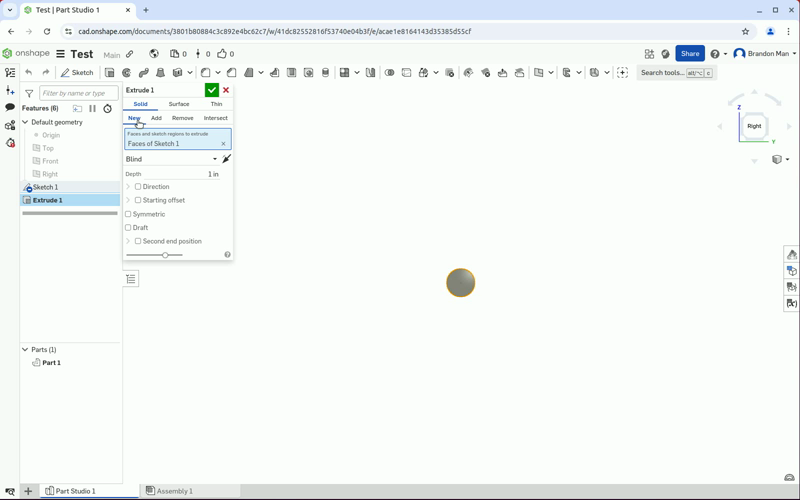
key(tab, 4)
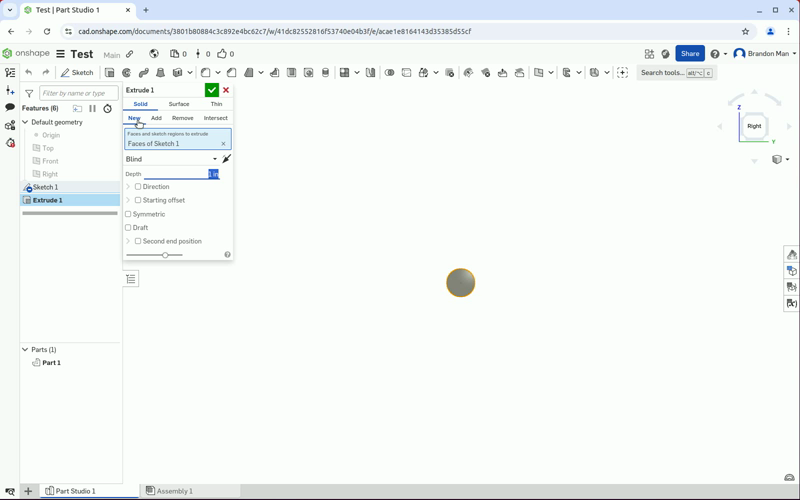
text(27.442)
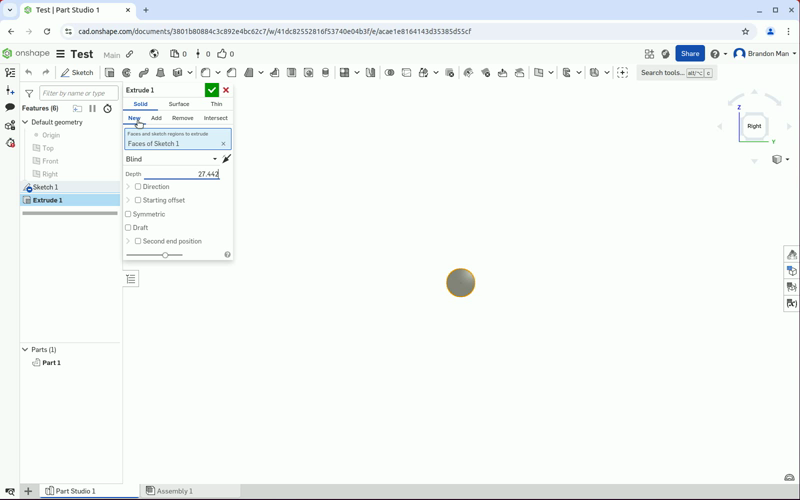
key(tab, 3)
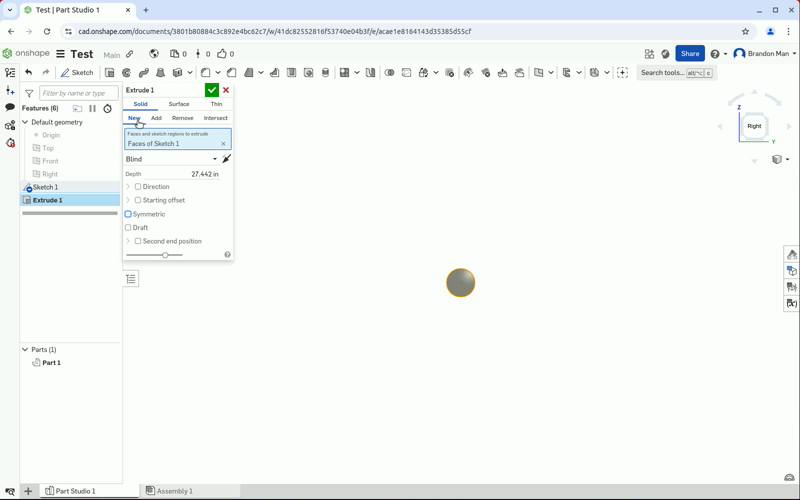
key(space)
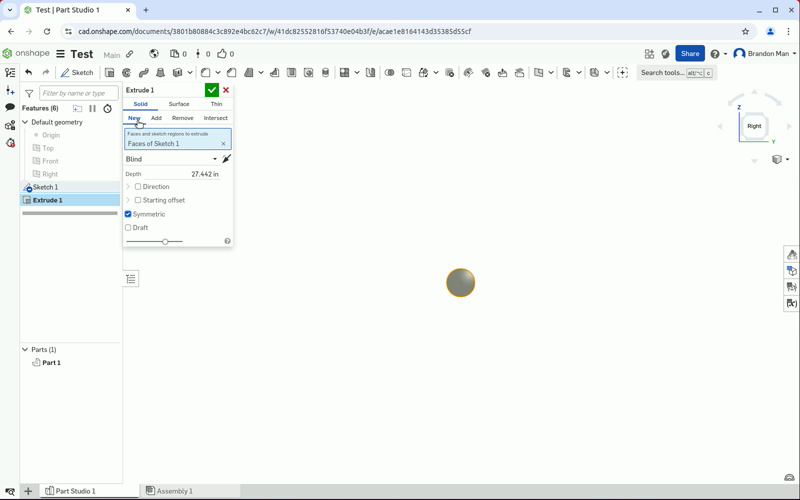
key(enter)
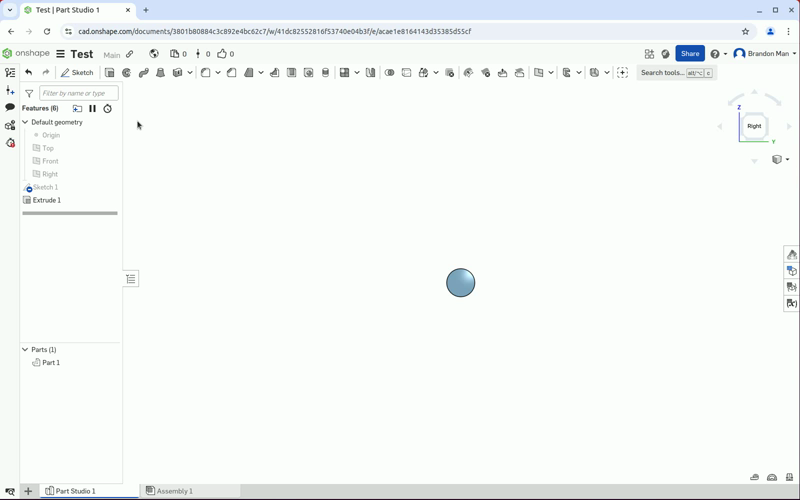
key(shift+h)
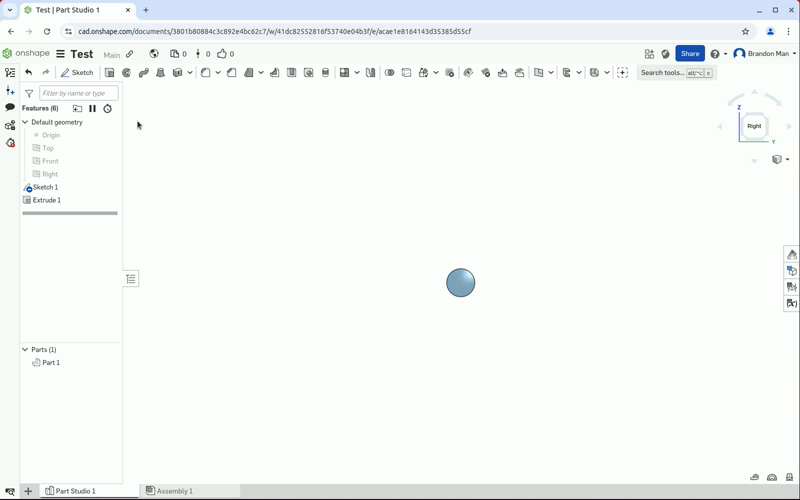
key(shift+h)
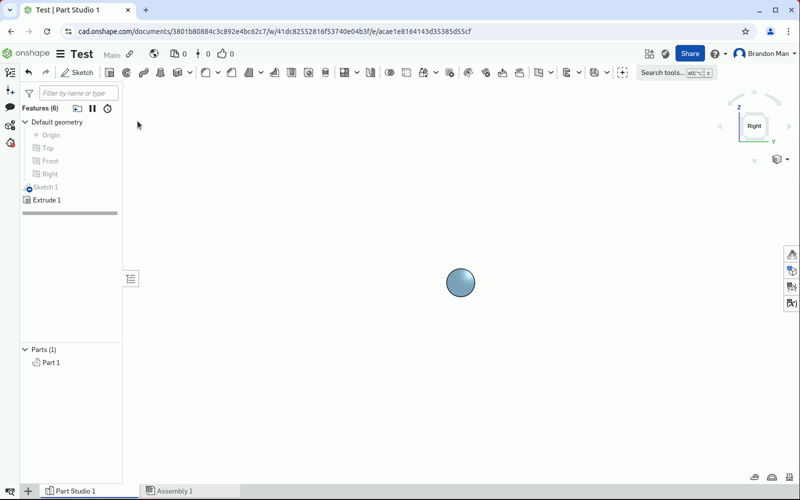
mouse_move(73, 189)
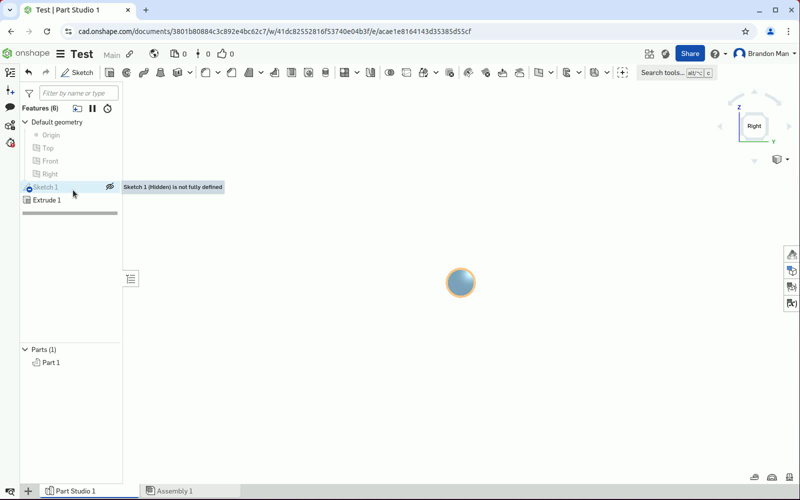
click(73, 189)
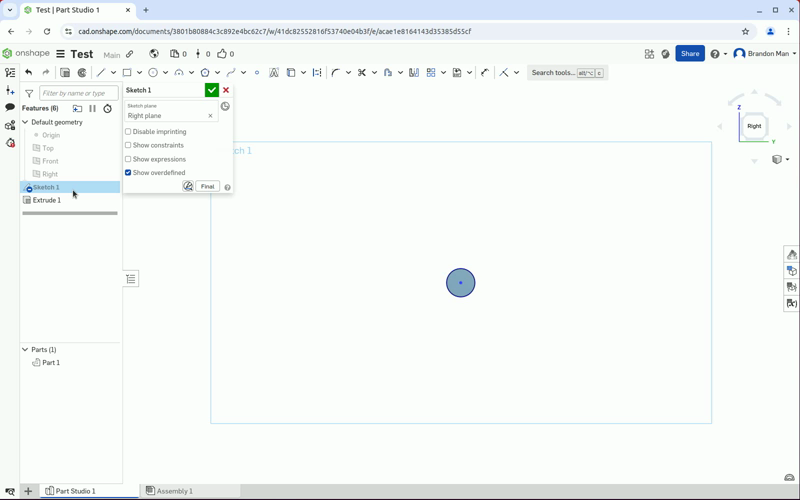
mouse_move(229, 92)
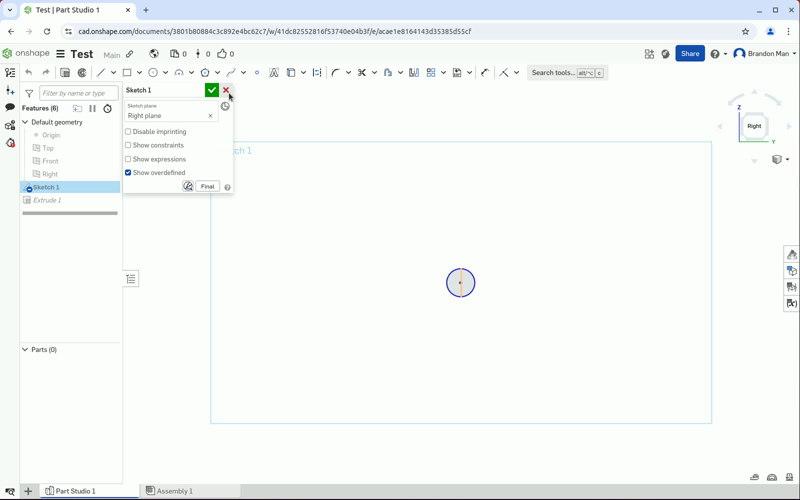
click(229, 92)
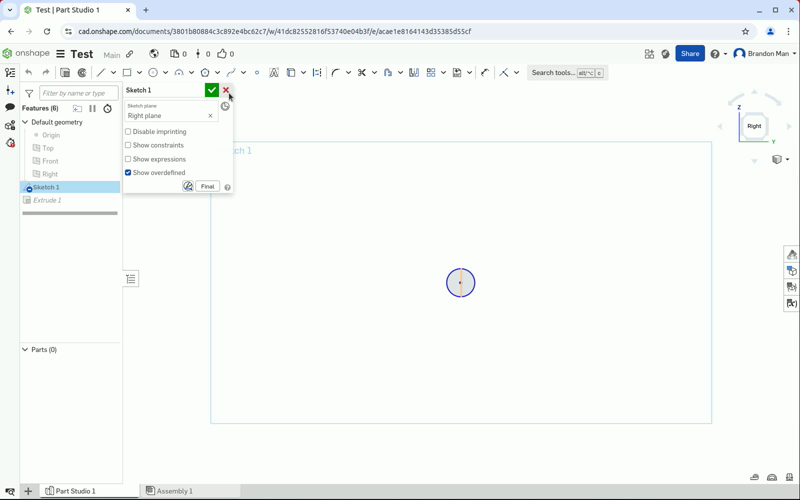
key(shift+s)
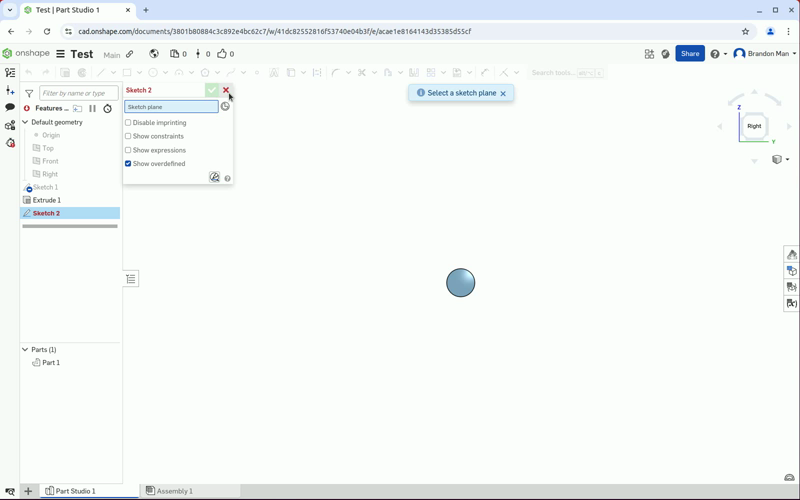
mouse_move(73, 176)
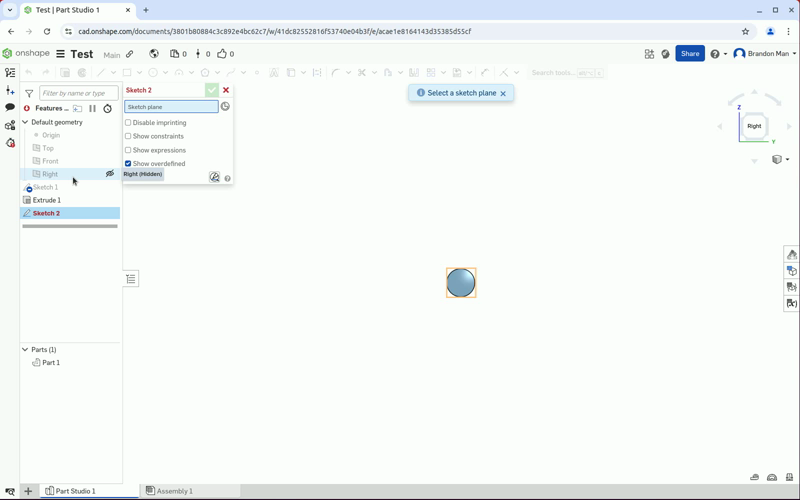
click(73, 176)
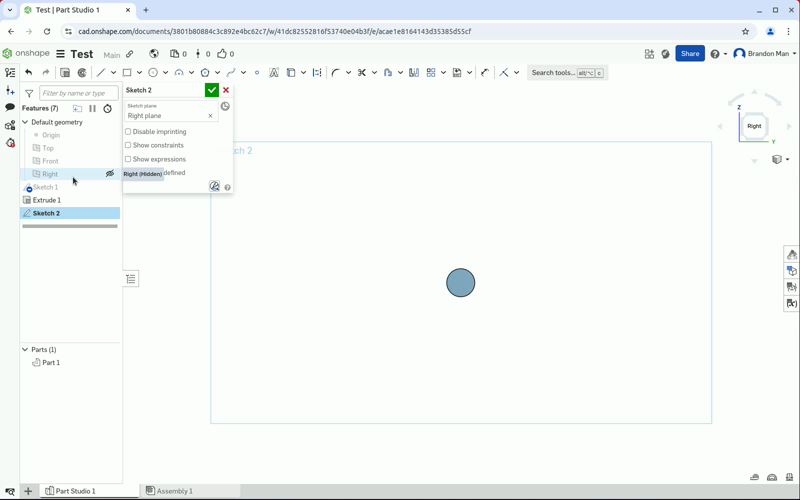
mouse_move(73, 352)
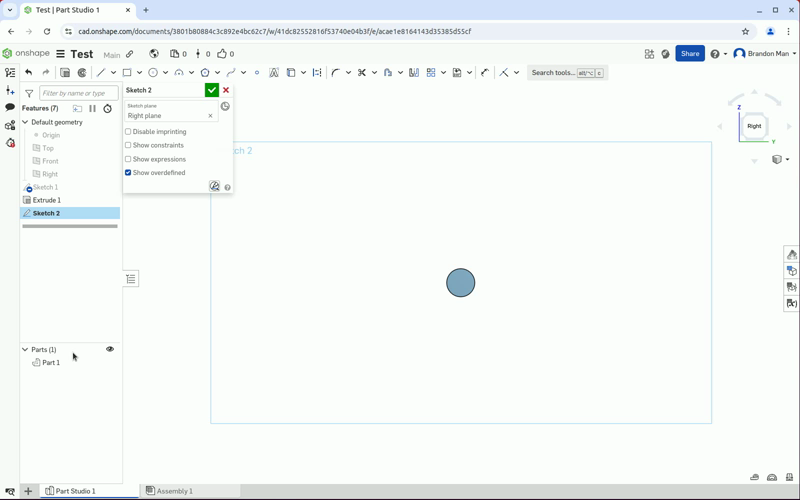
key(y)
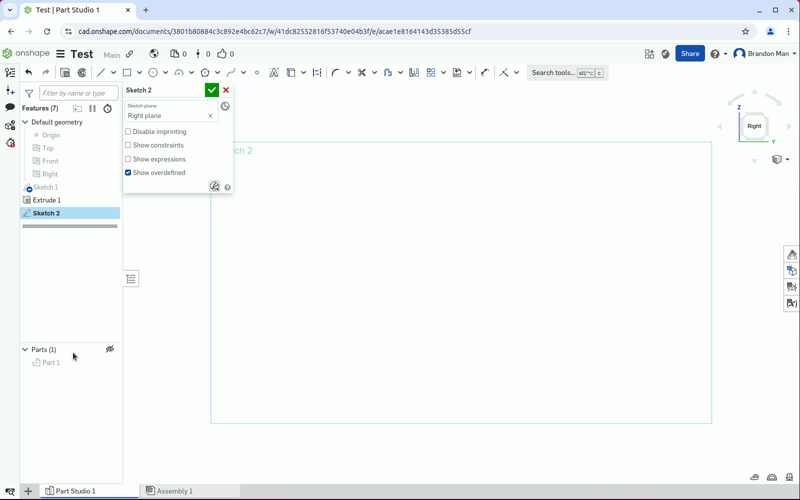
key(c)
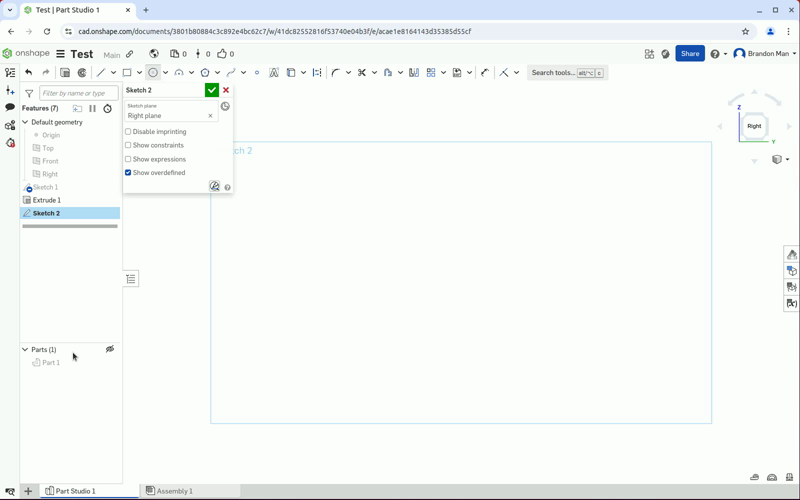
key_down(shift)
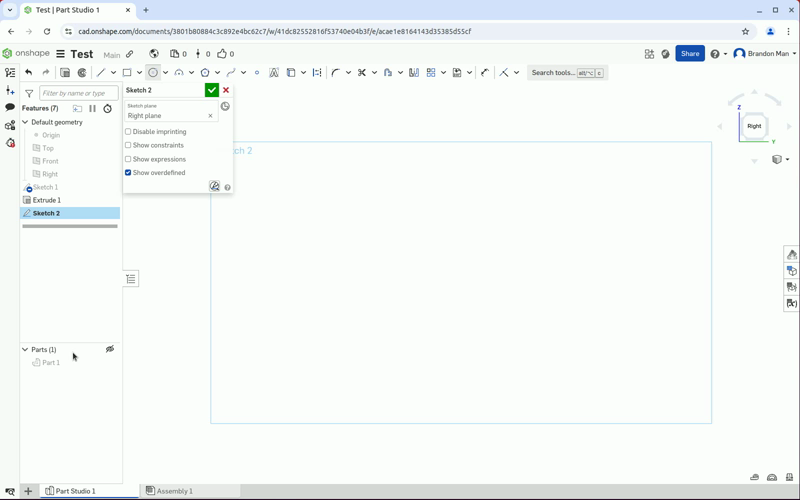
mouse_move(461, 282)
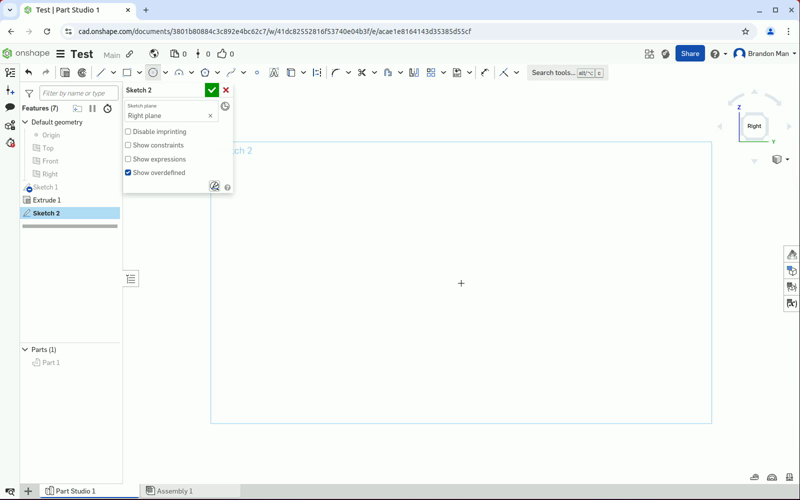
click(461, 282)
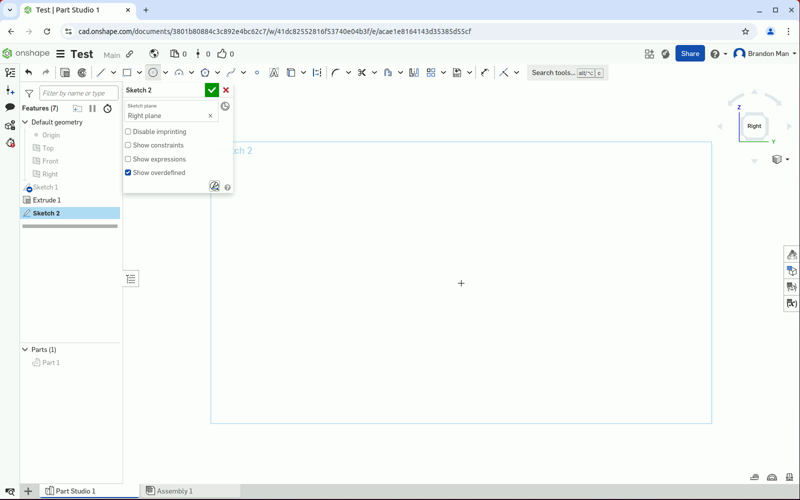
key_up(shift)
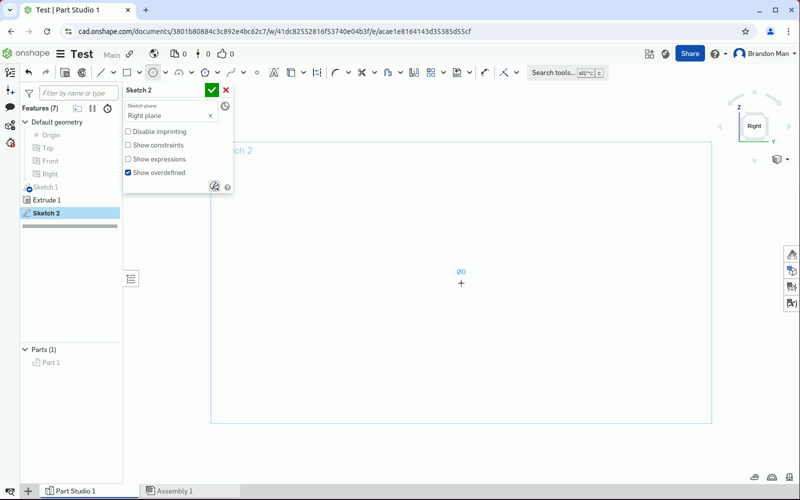
mouse_move(472, 282)
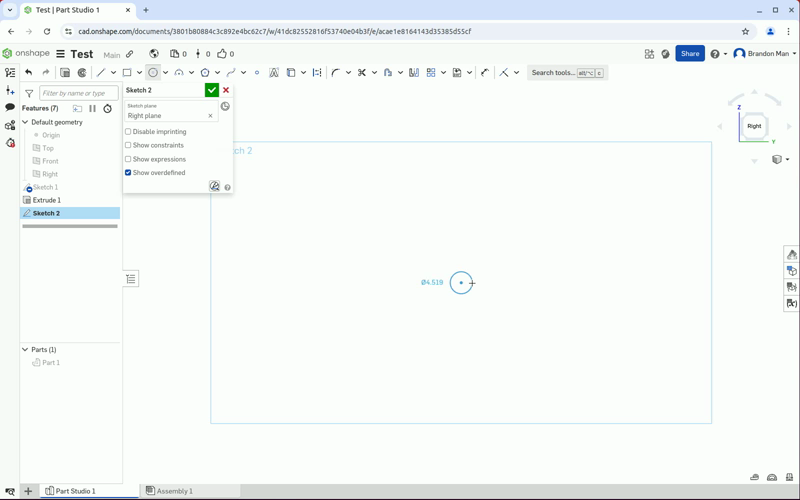
click(472, 282)
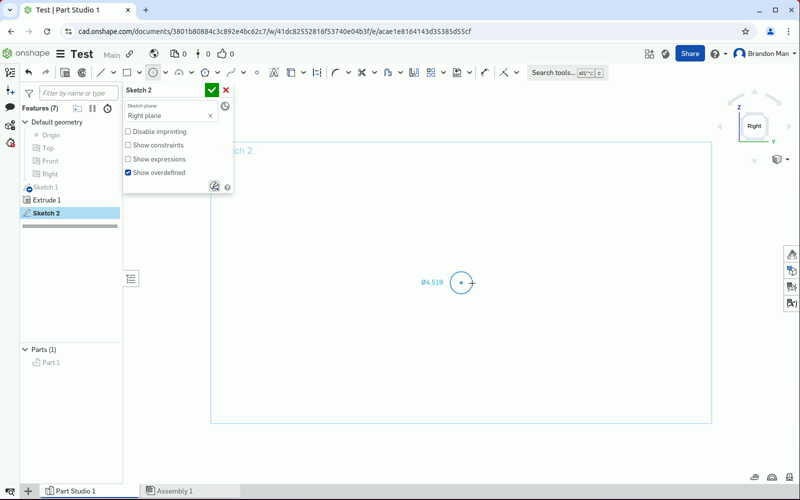
key(esc)
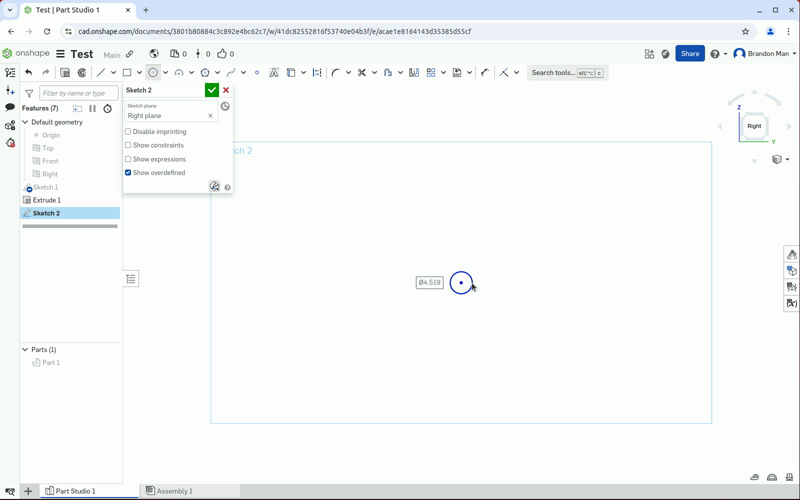
mouse_move(454, 286)
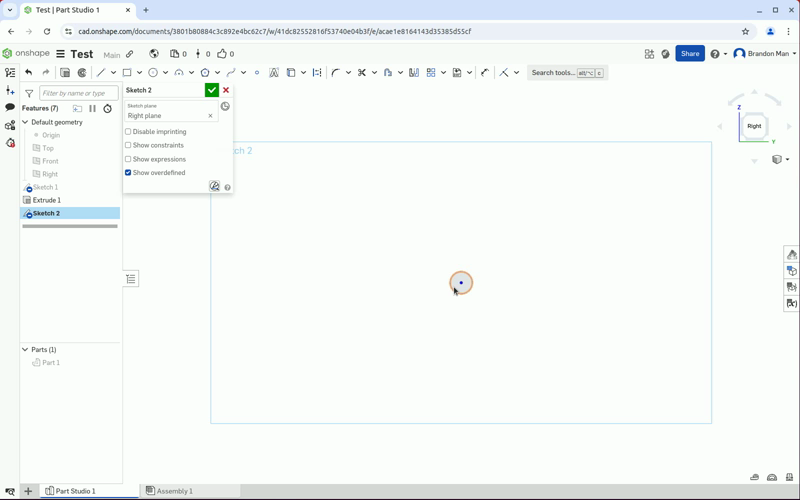
scroll(6)
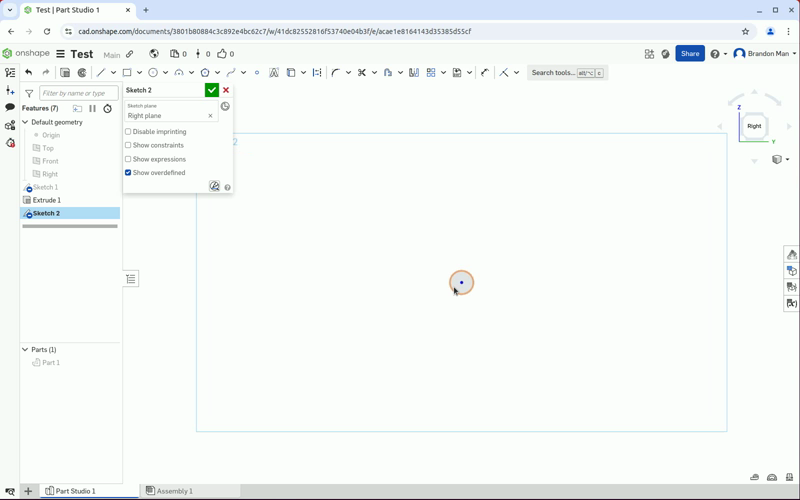
scroll(6)
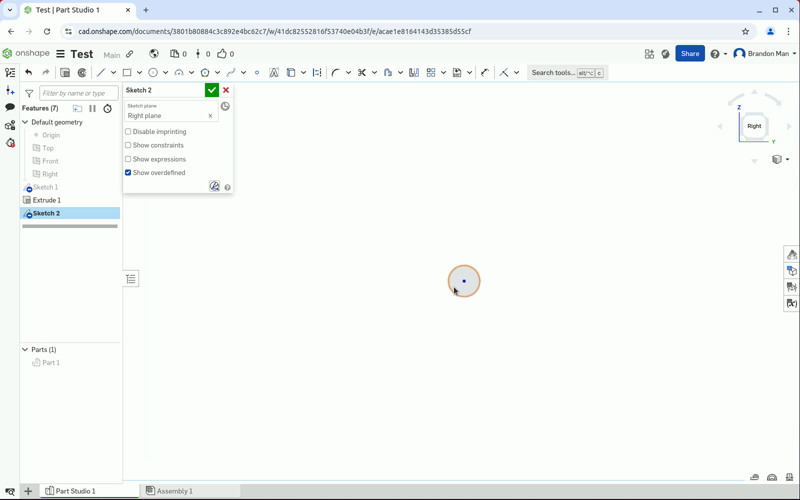
scroll(6)
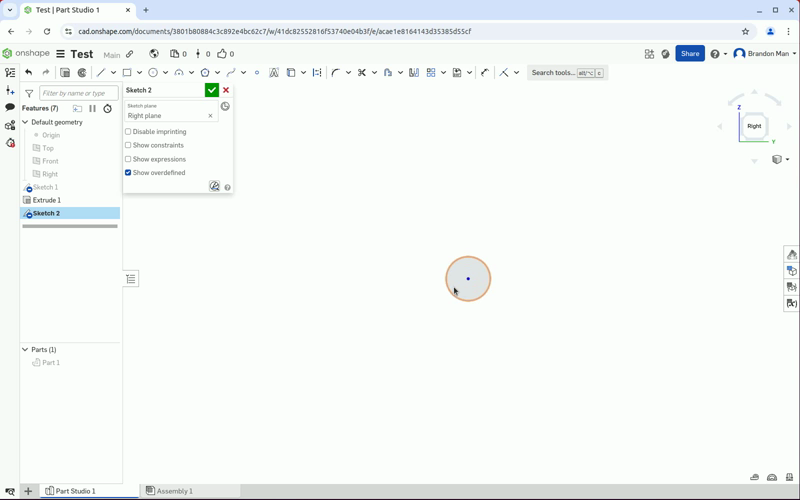
scroll(6)
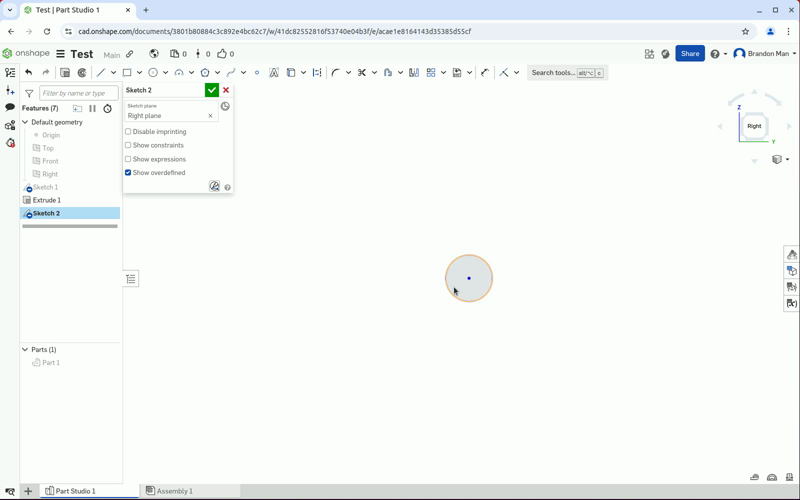
scroll(6)
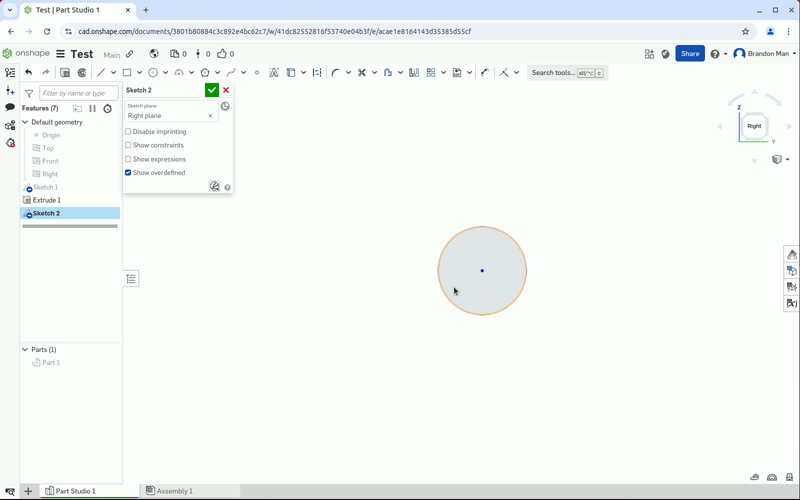
scroll(6)
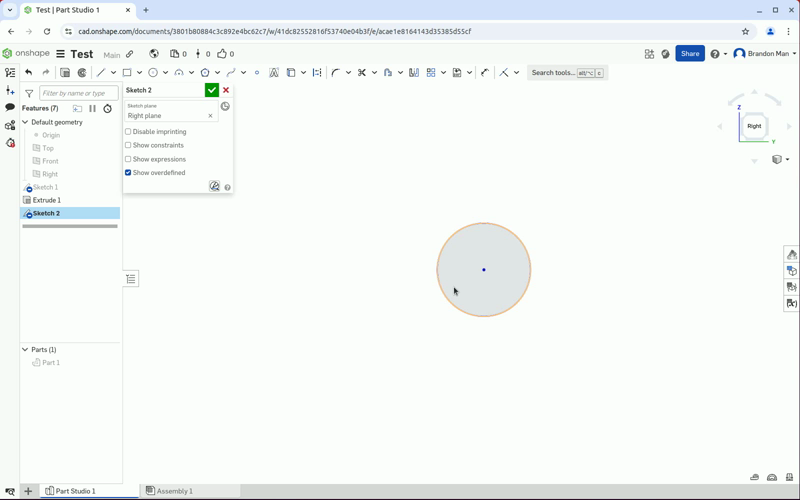
scroll(6)
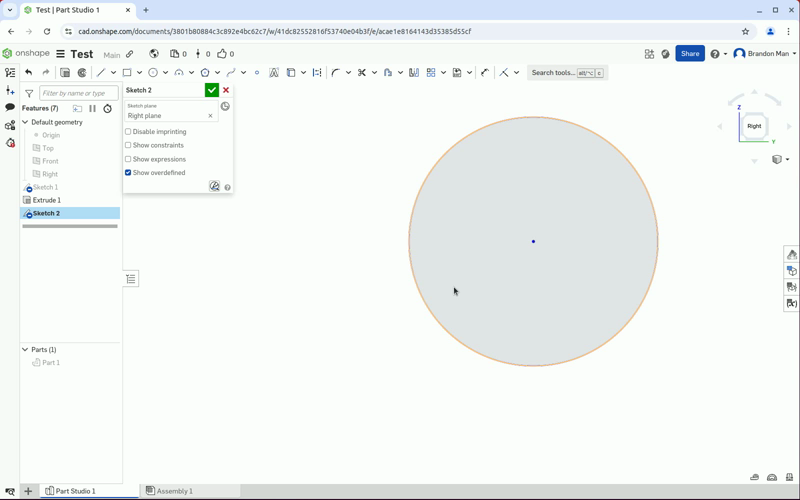
click(454, 286)
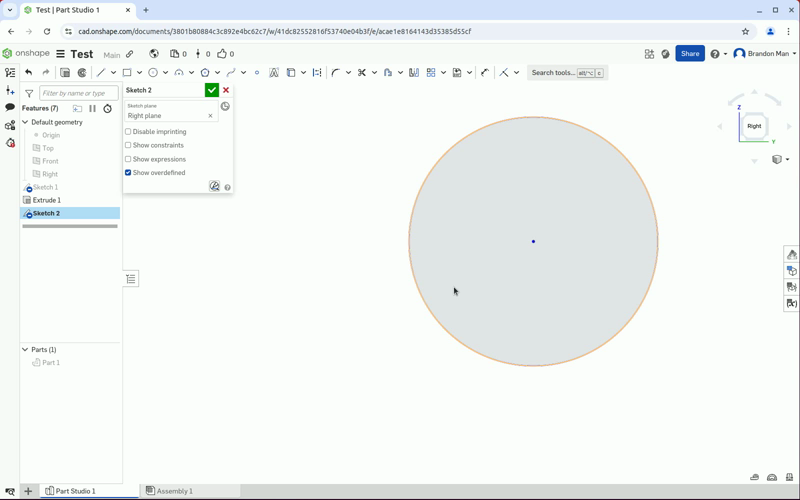
scroll(-6)
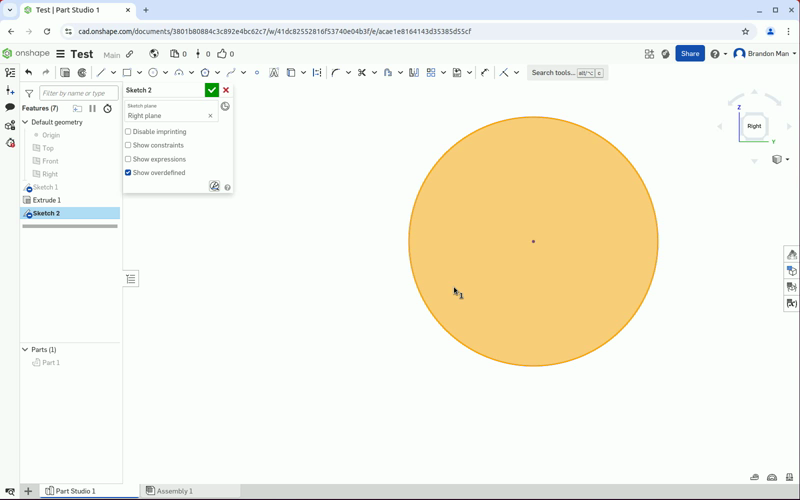
scroll(-6)
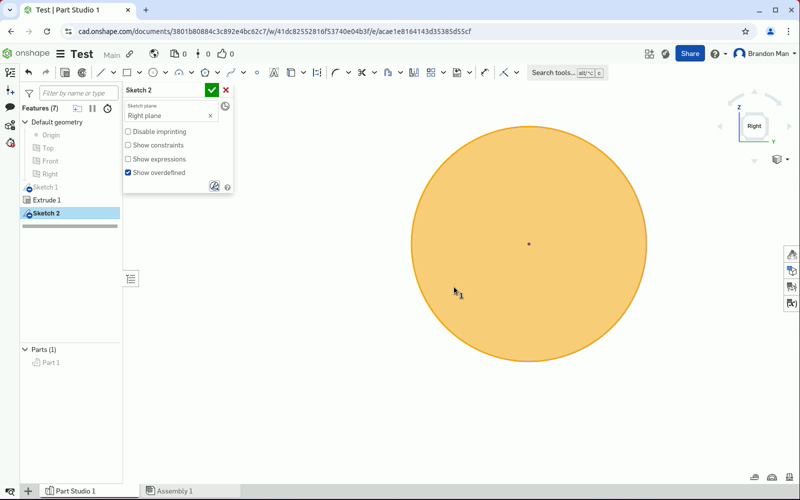
scroll(-6)
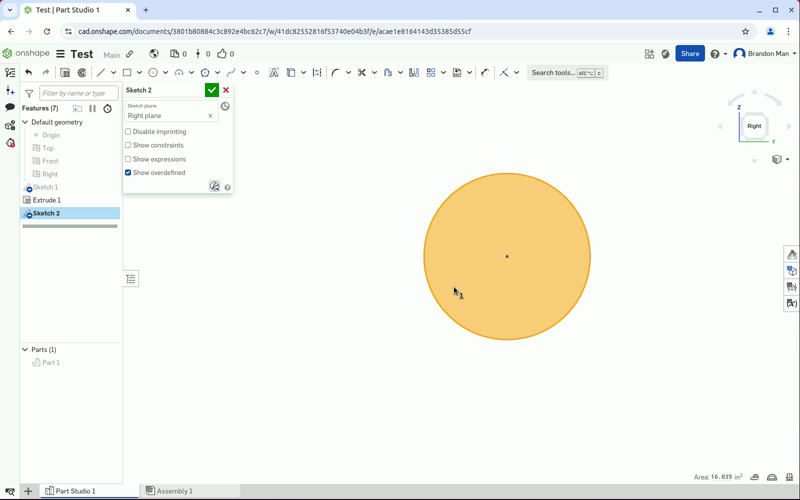
scroll(-6)
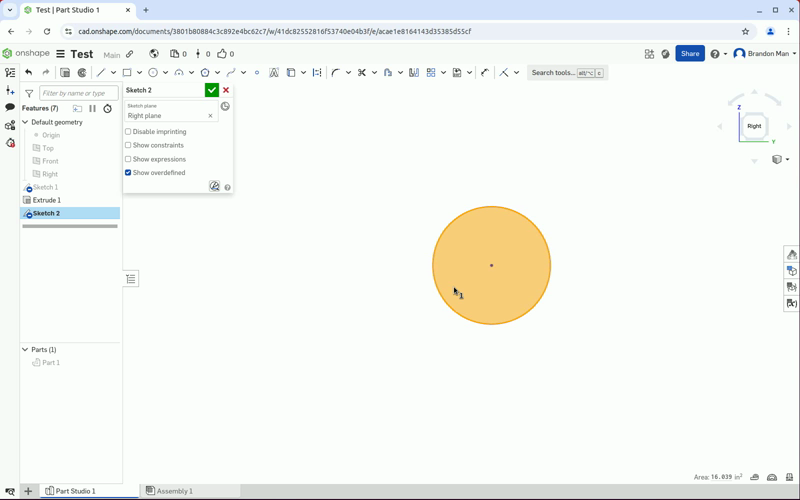
scroll(-6)
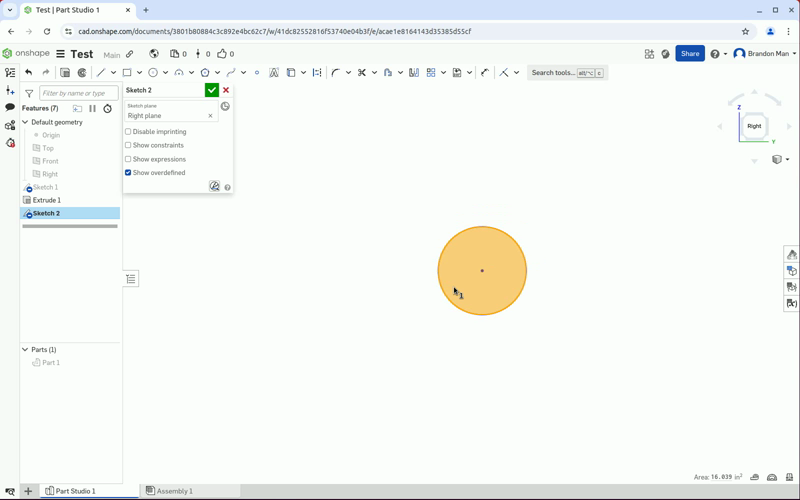
scroll(-6)
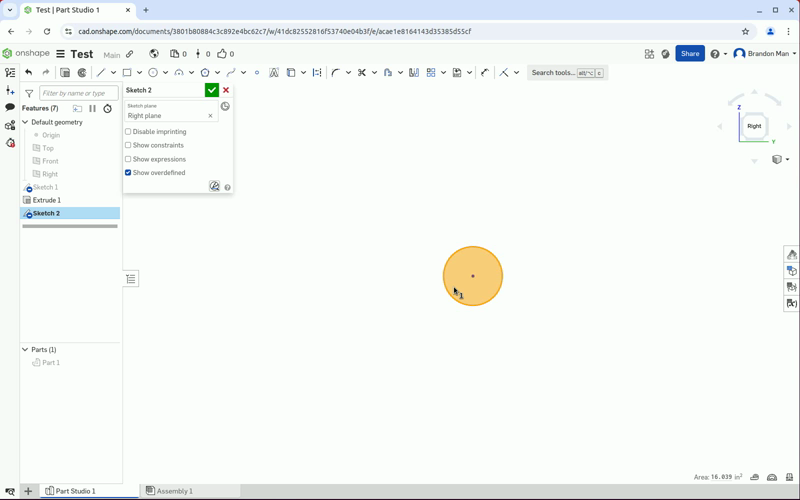
scroll(-6)
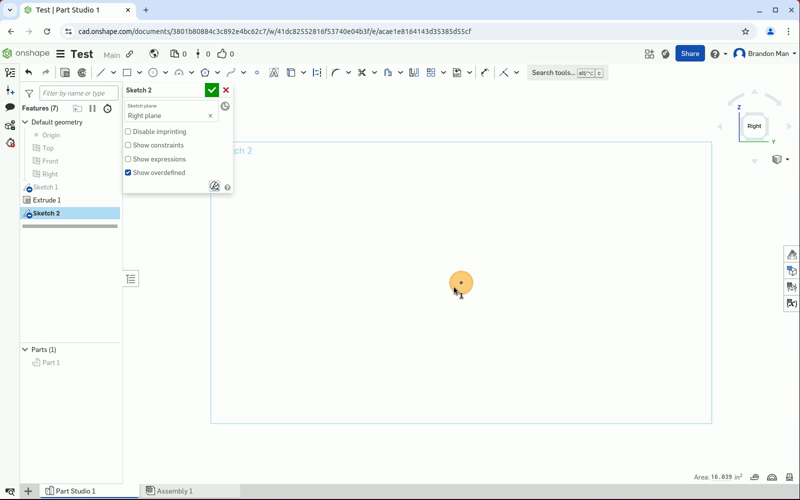
mouse_move(73, 352)
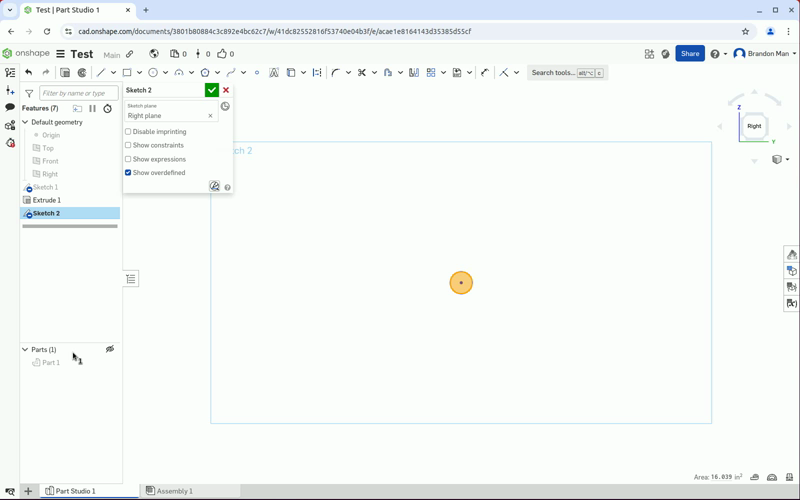
key(shift+y)
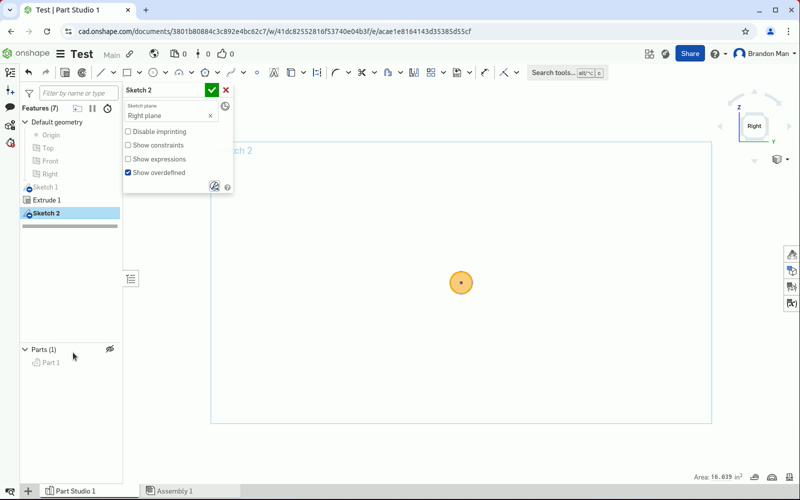
key(shift+e)
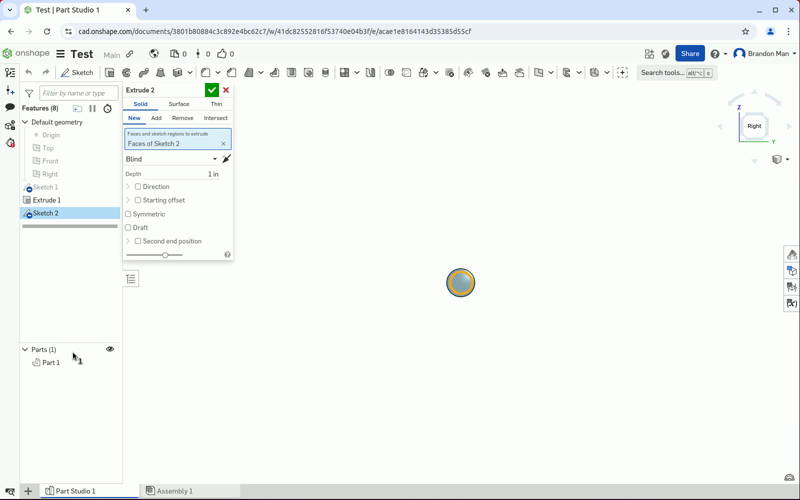
mouse_move(143, 106)
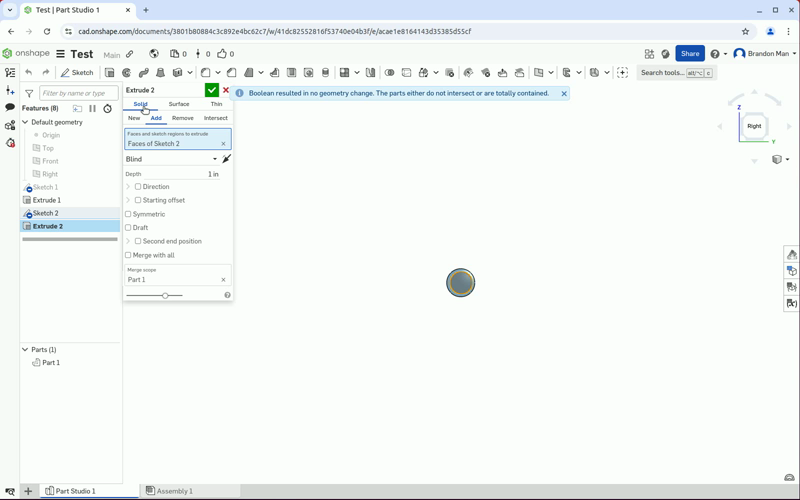
click(143, 106)
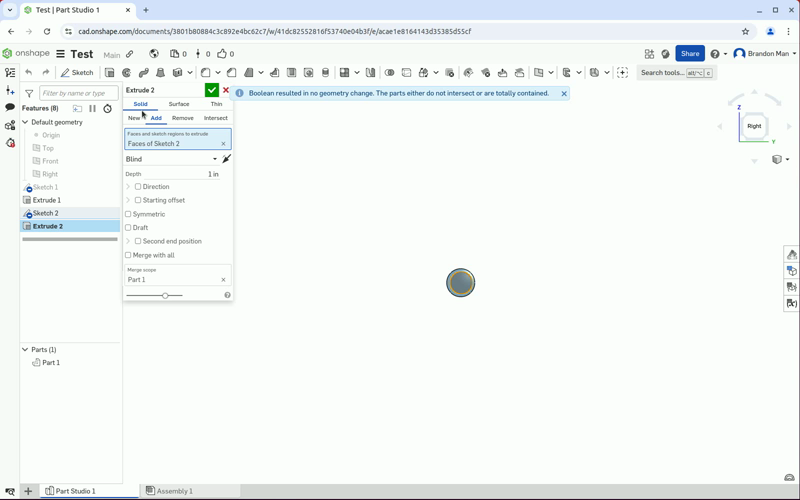
mouse_move(137, 120)
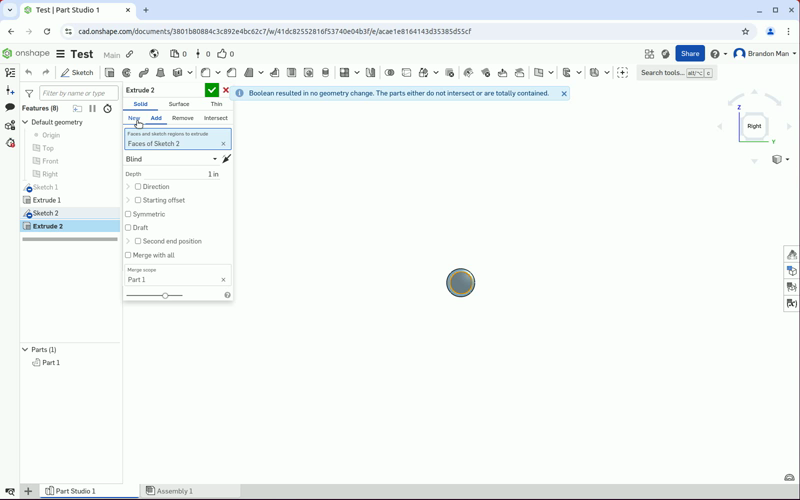
click(137, 120)
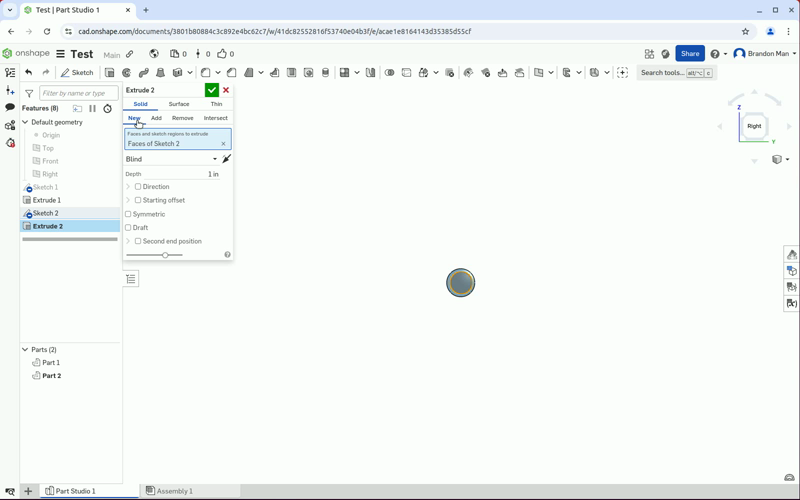
key(tab, 4)
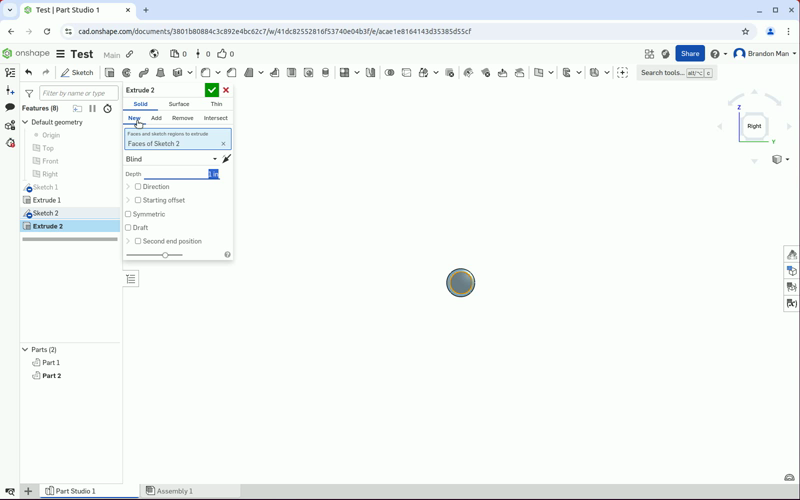
text(46.216)
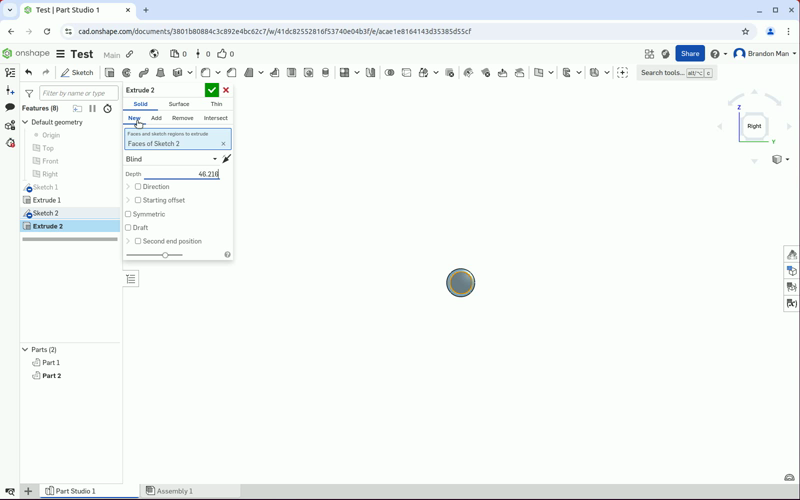
key(tab, 3)
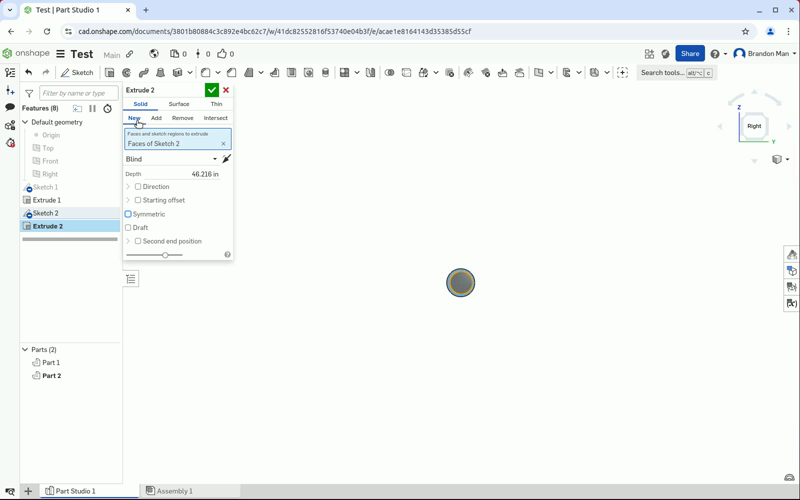
key(space)
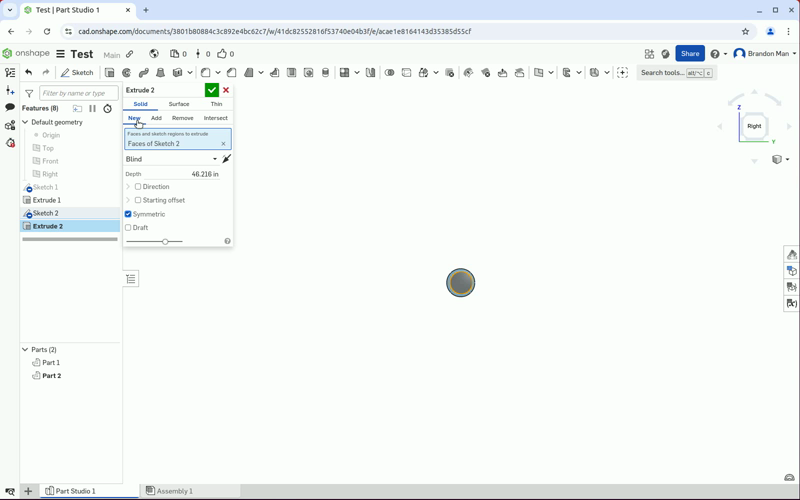
key(enter)
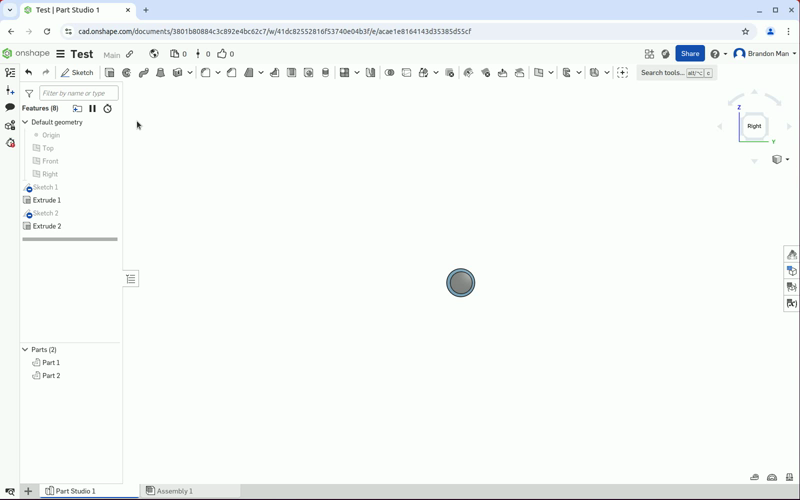
key(shift+h)
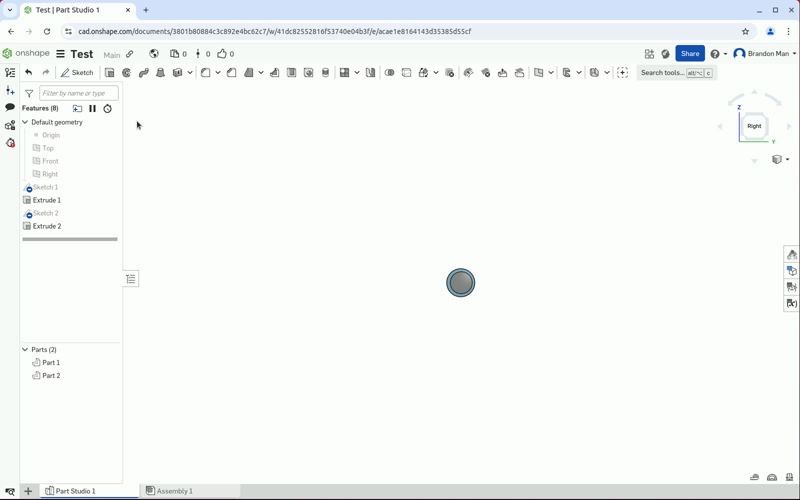
key(shift+h)
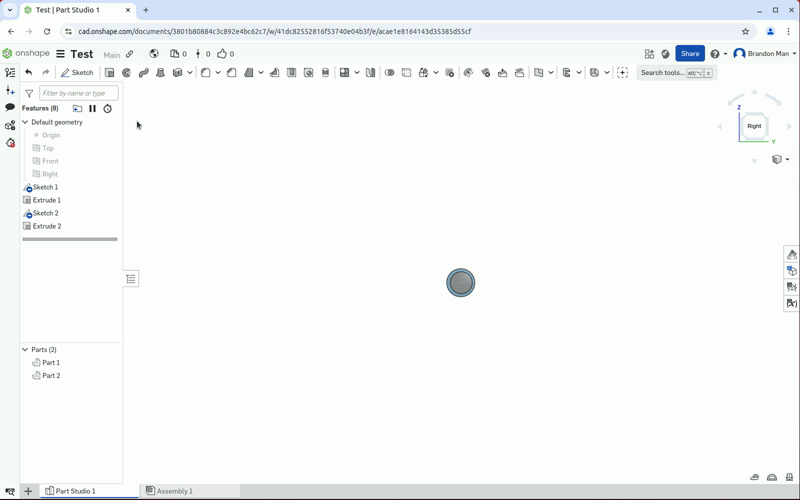
key(shift+7)
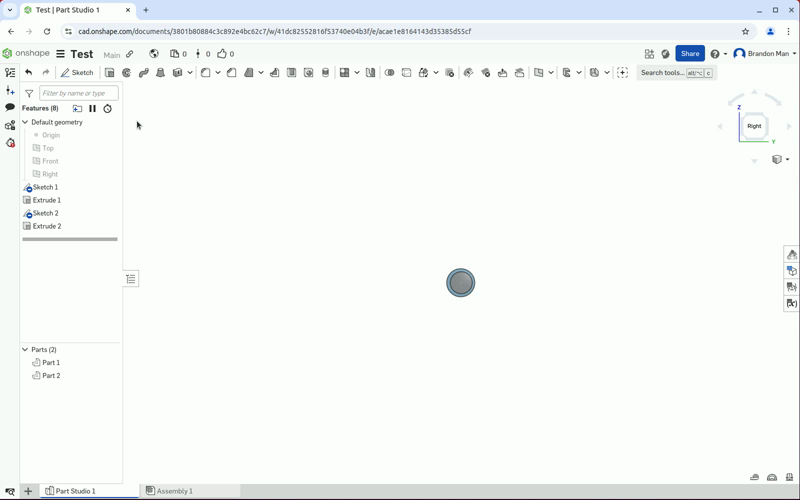
key(right, 2)
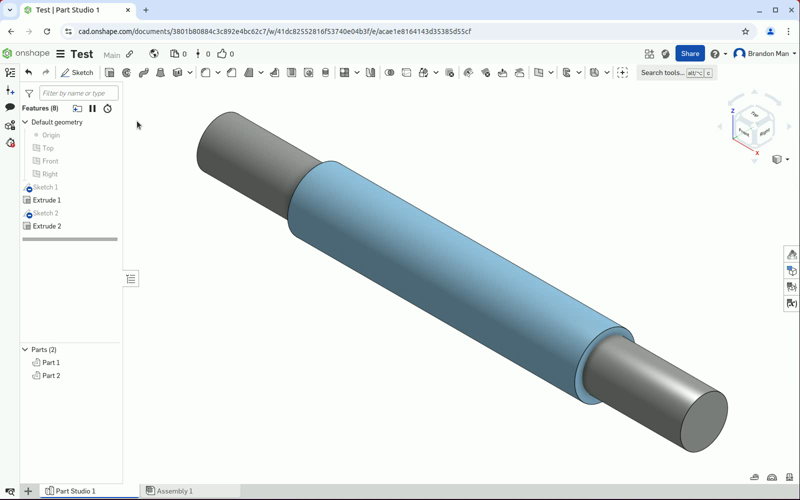
key(down, 2)
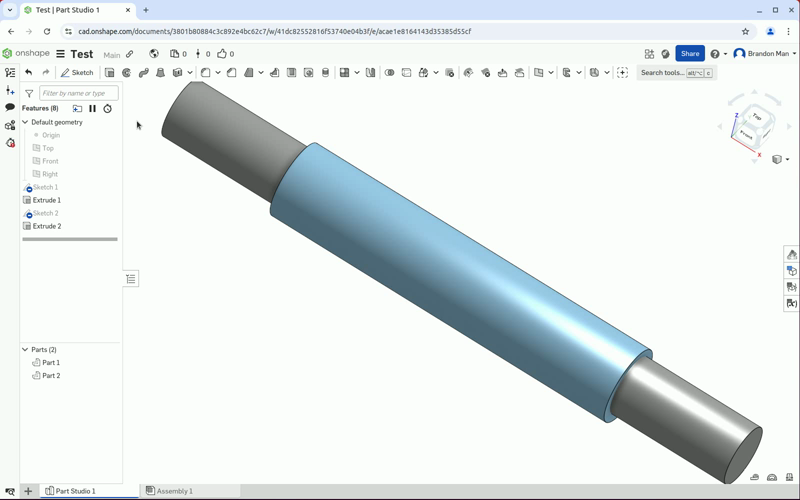
key(up, 2)
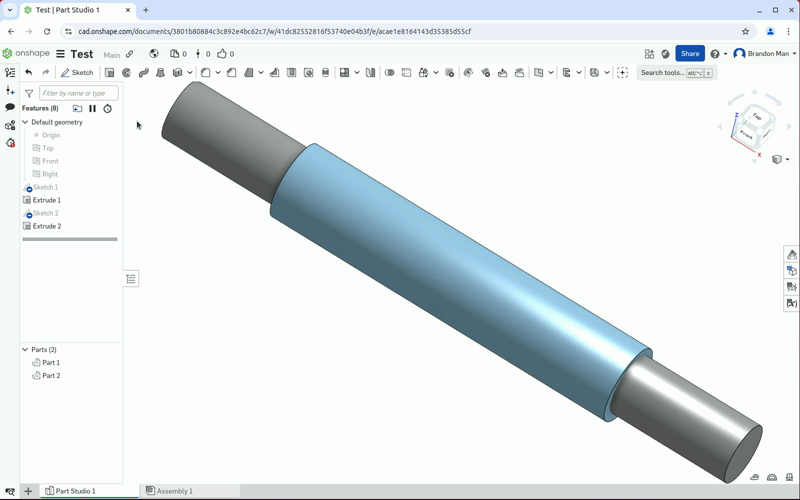
key(left, 2)
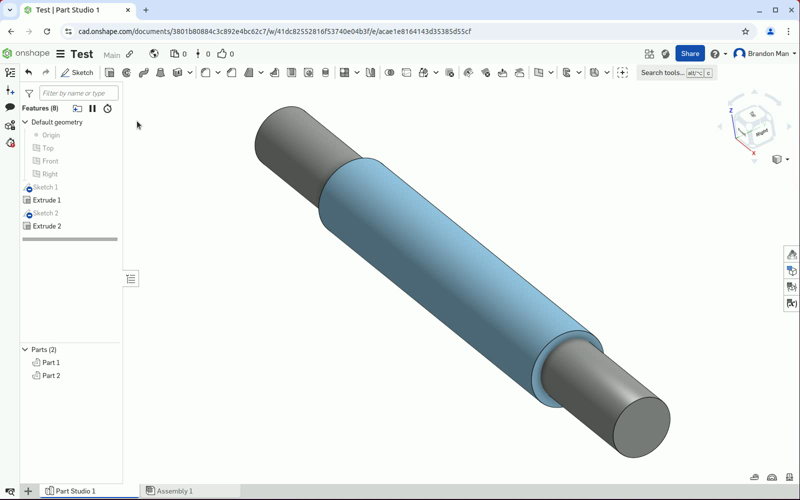
mouse_move(73, 189)
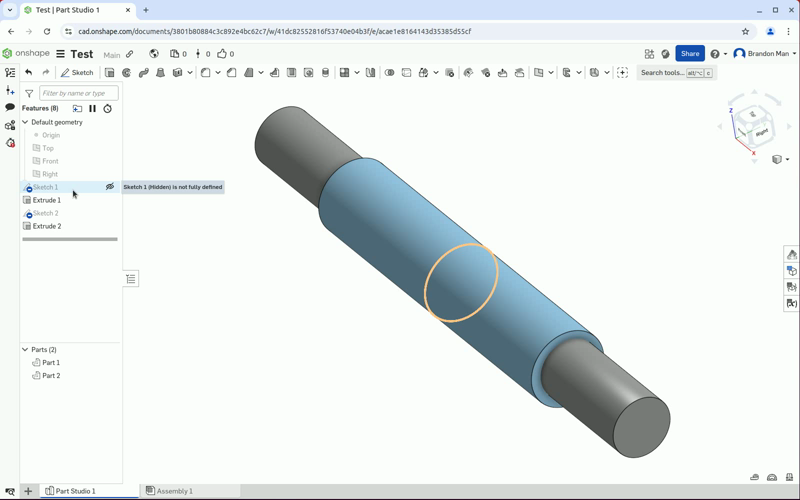
click(73, 189)